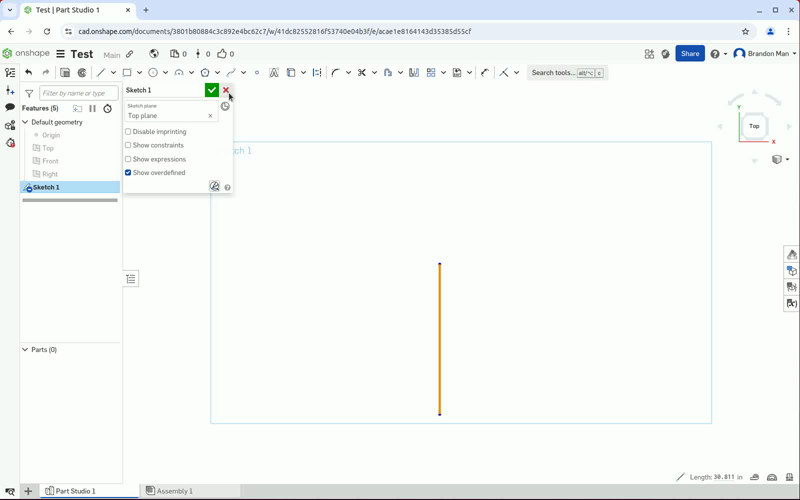
key(shift+h)
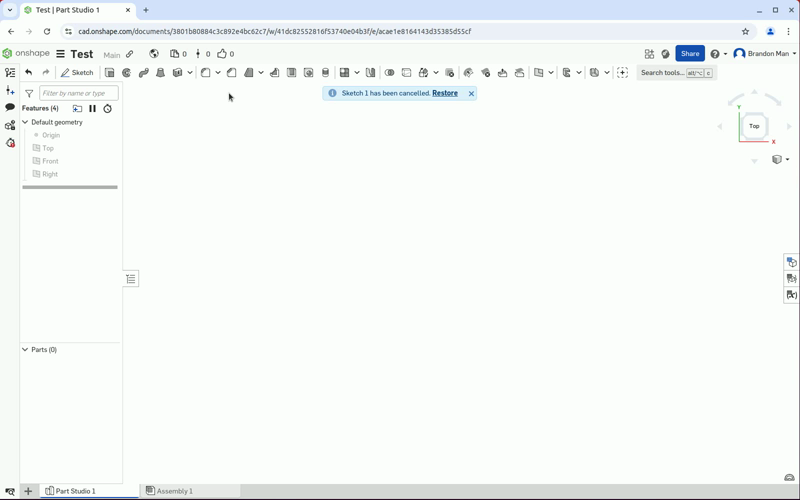
mouse_move(73, 352)
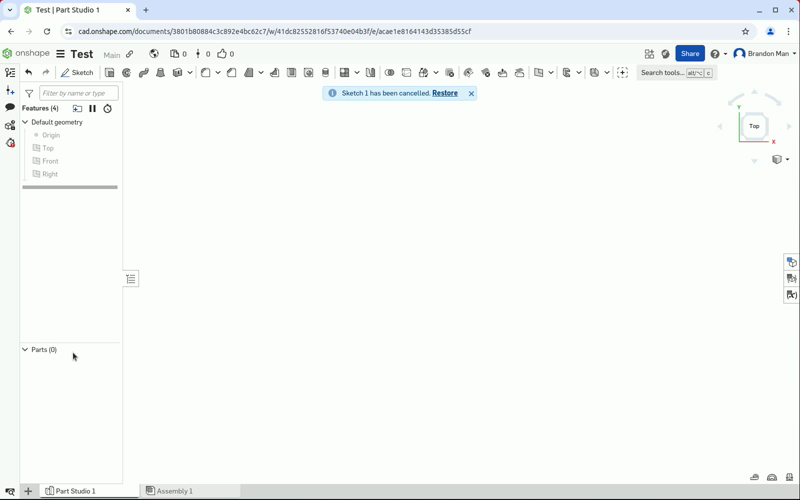
key(y)
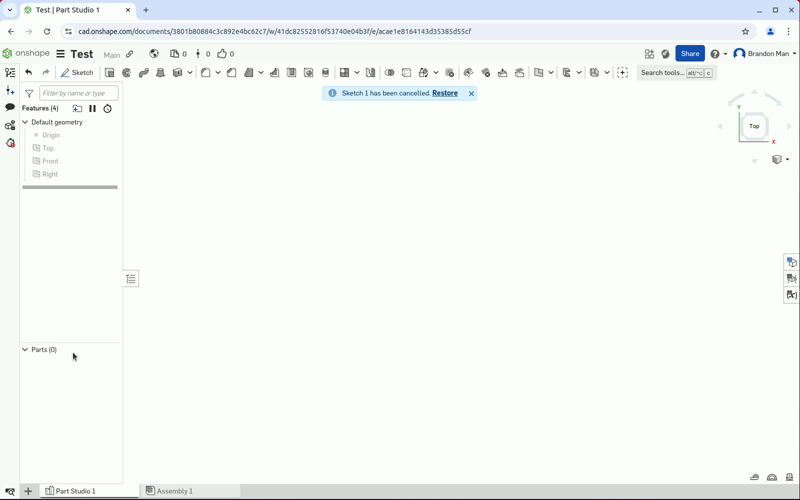
key(shift+p)
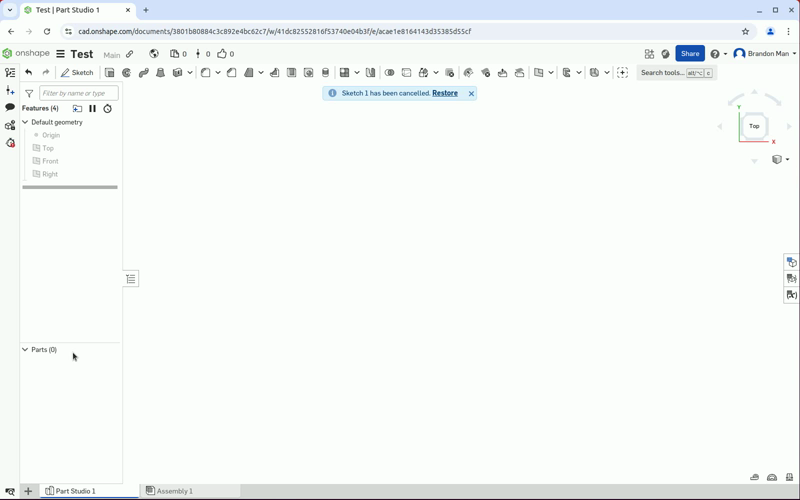
key(space)
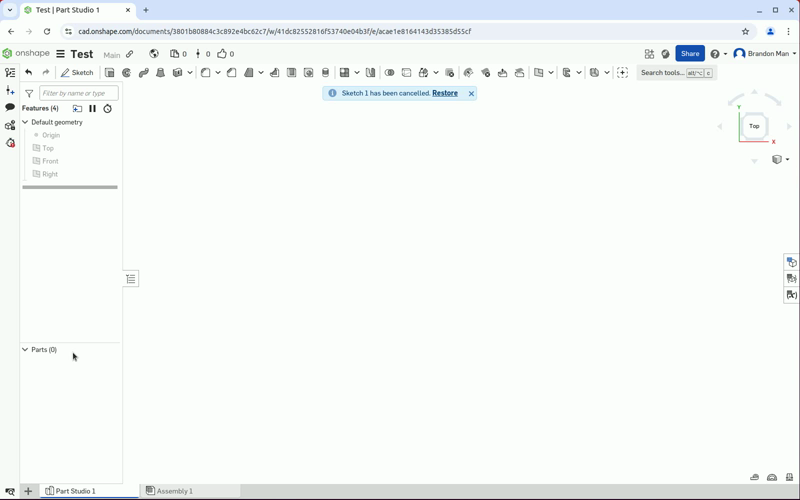
key_down(shift)
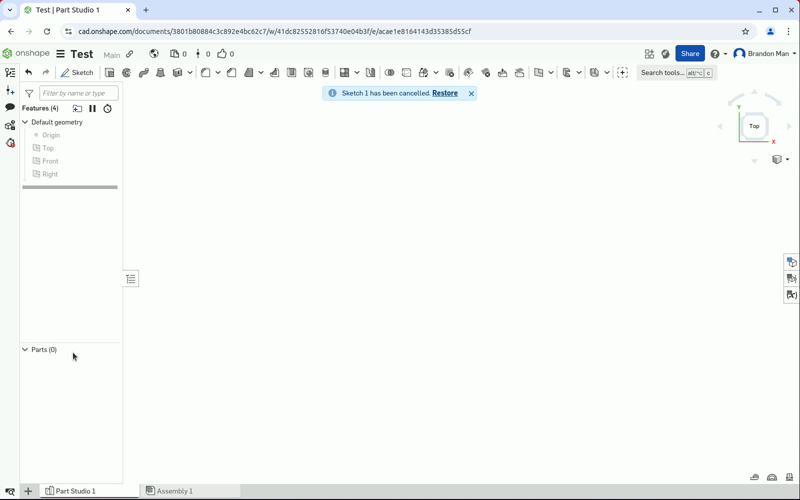
key(up)
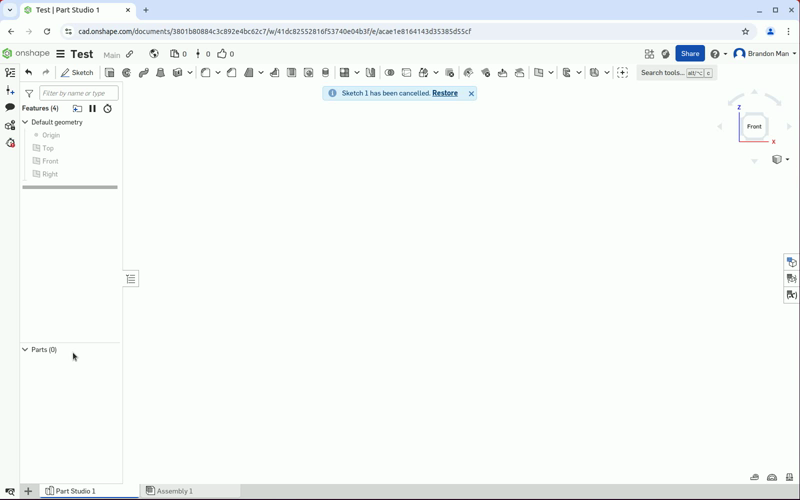
key_up(shift)
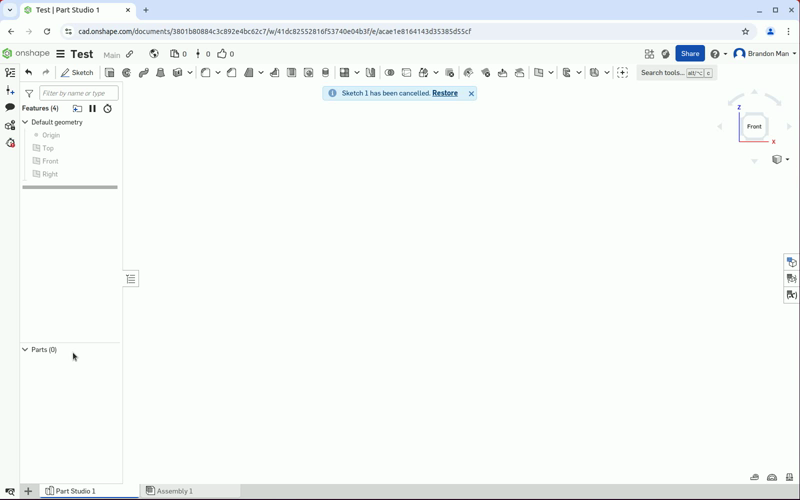
mouse_move(73, 352)
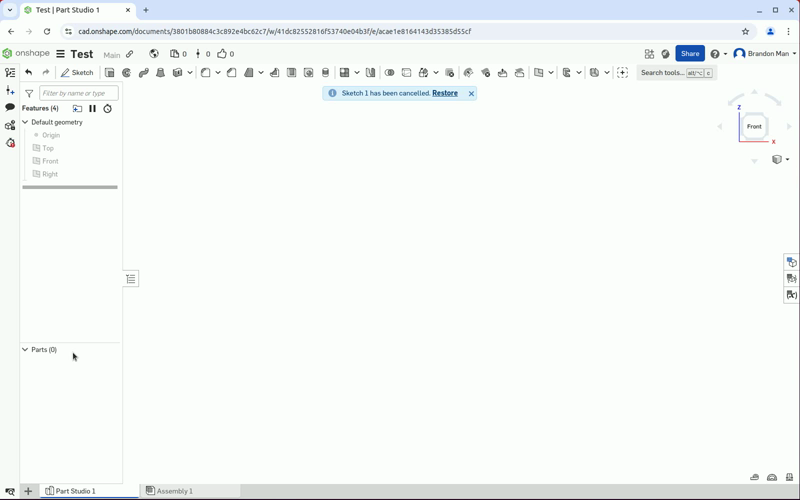
key(shift+y)
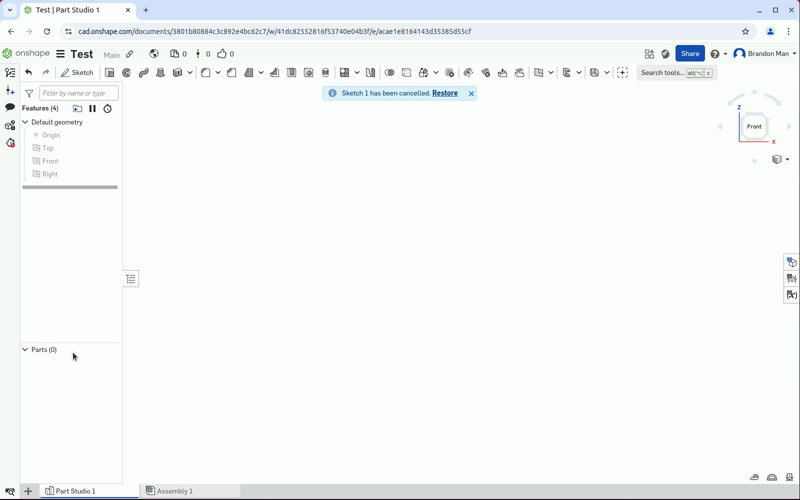
key(shift+s)
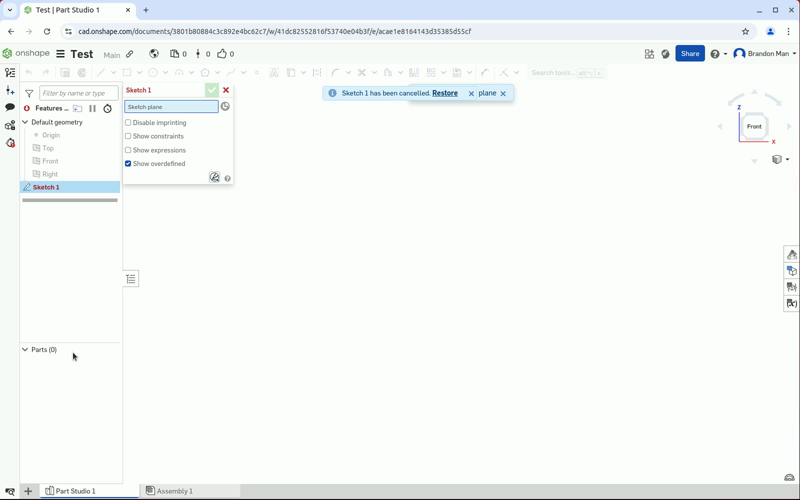
mouse_move(73, 163)
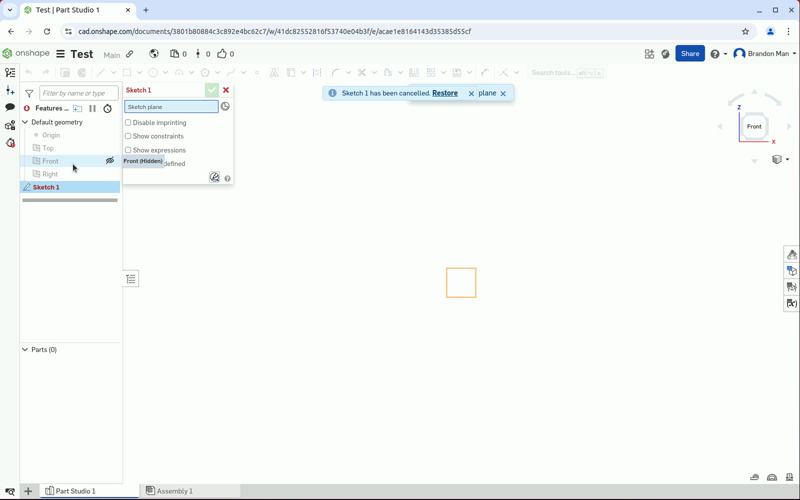
click(73, 163)
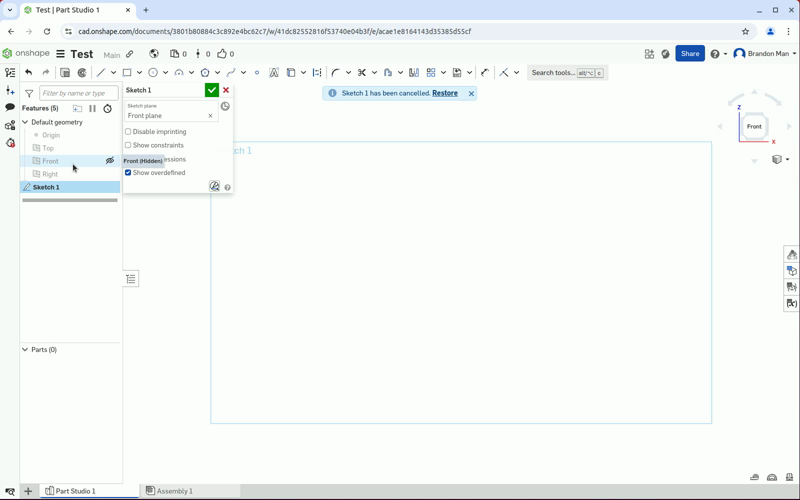
mouse_move(73, 352)
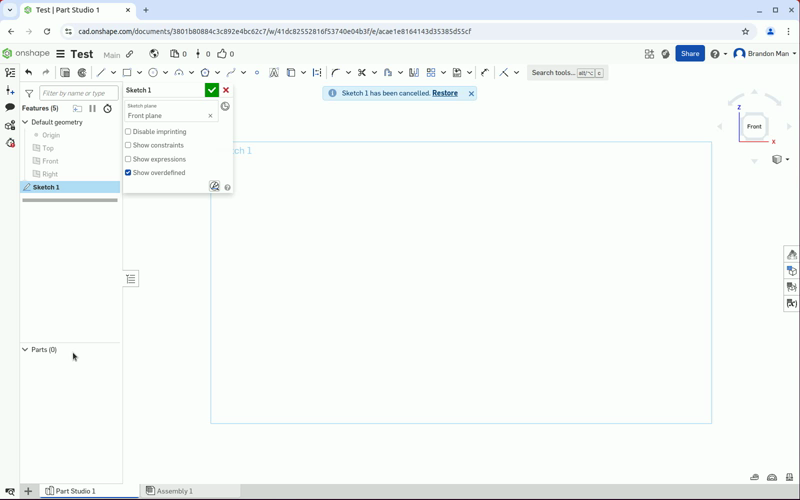
key(y)
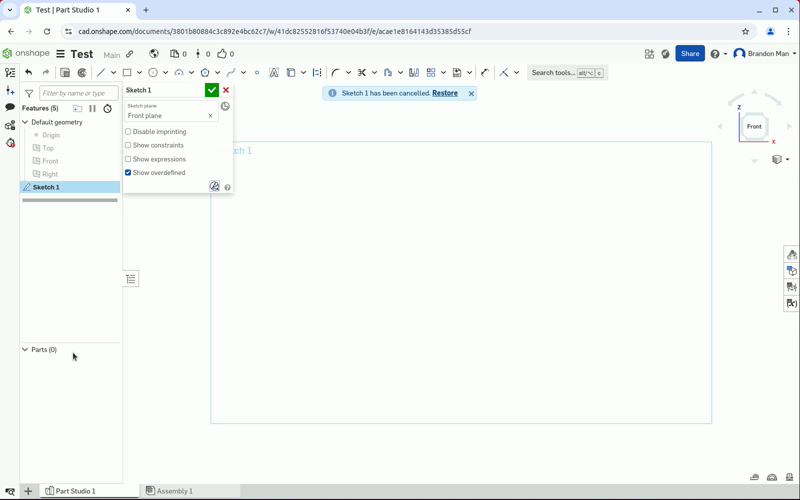
key(l)
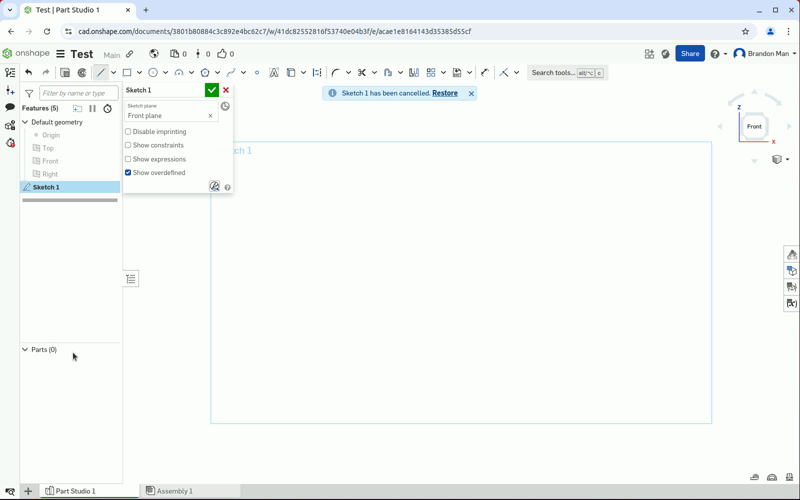
key_down(shift)
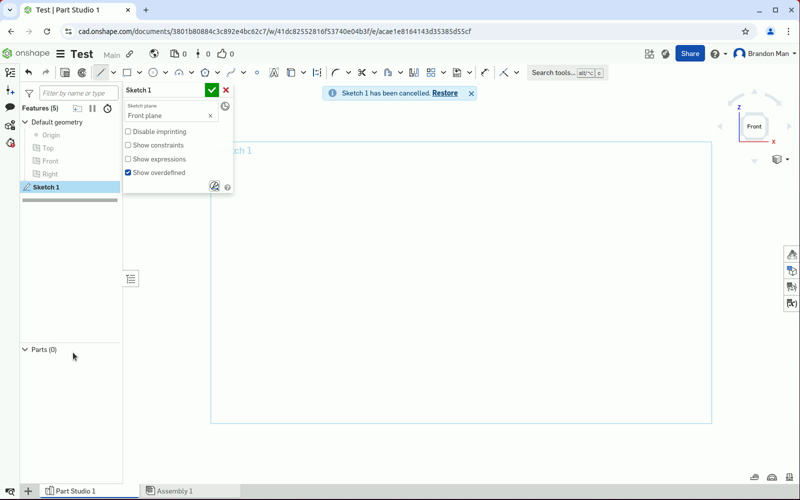
mouse_move(460, 282)
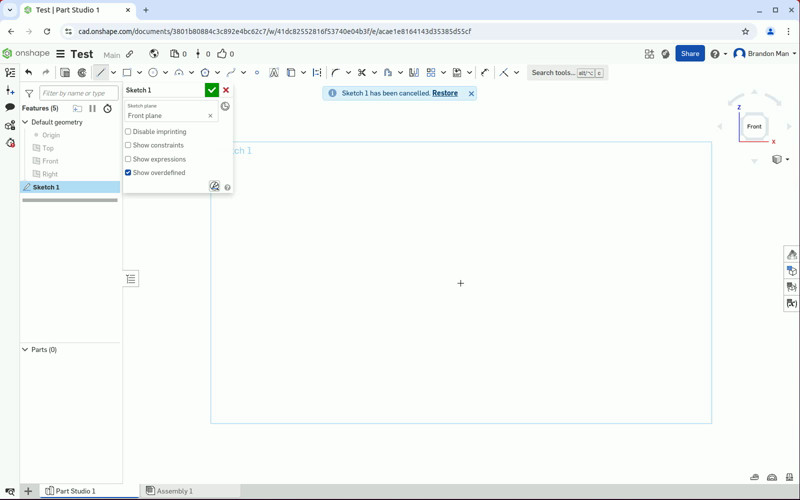
click(460, 282)
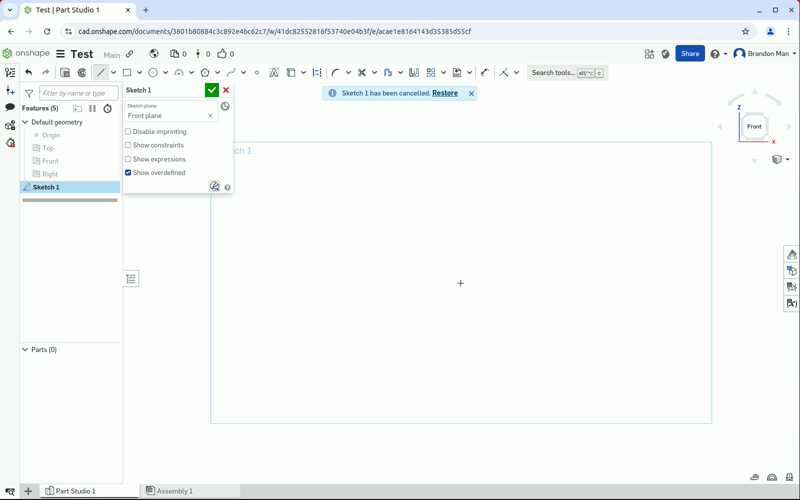
key_up(shift)
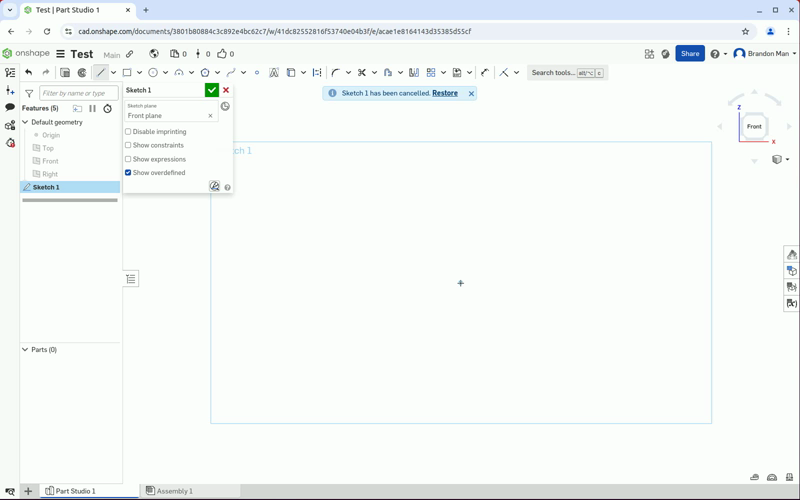
key_down(shift)
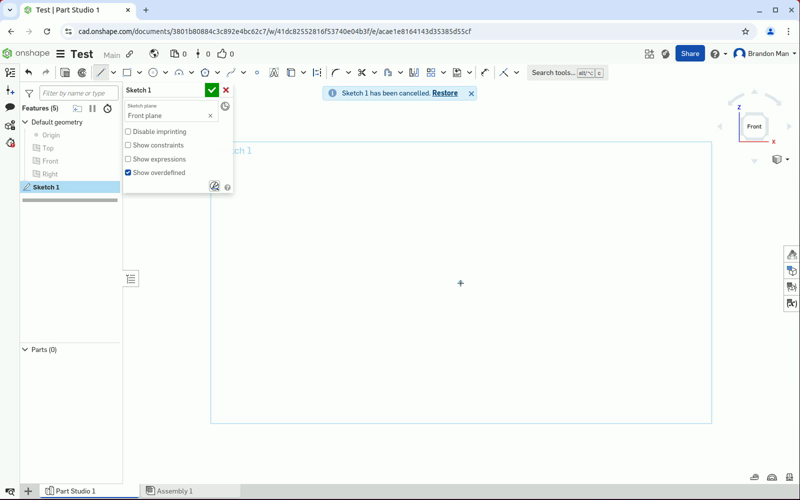
mouse_move(573, 282)
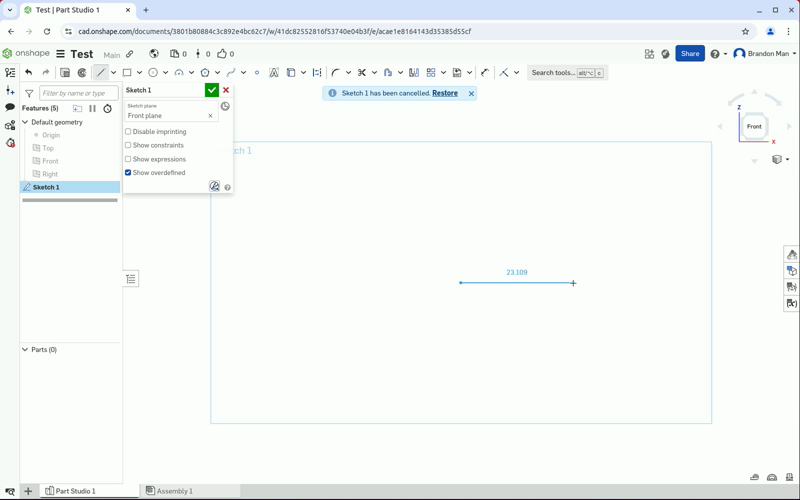
click(573, 282)
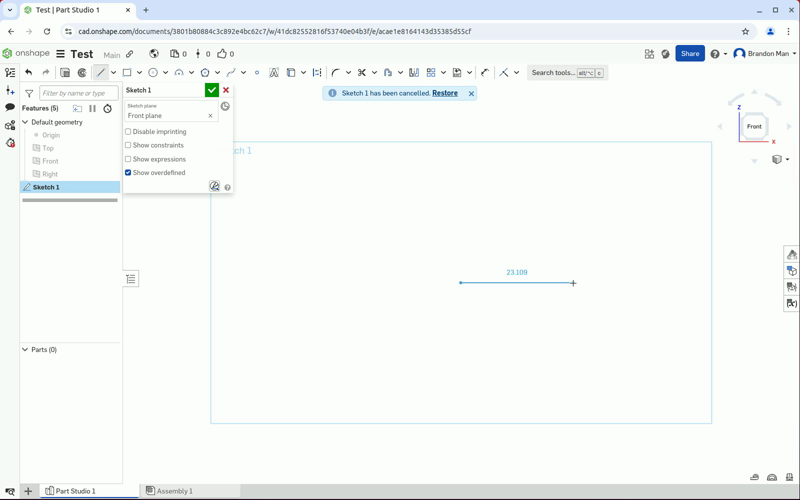
key_up(shift)
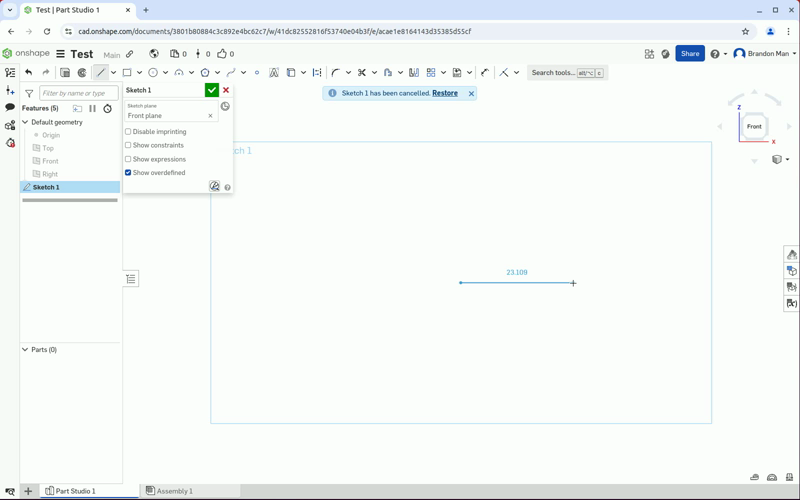
key_down(shift)
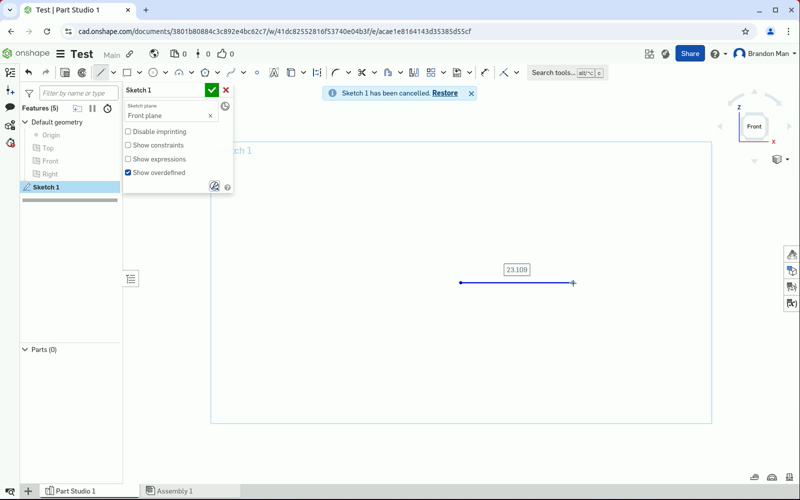
mouse_move(589, 282)
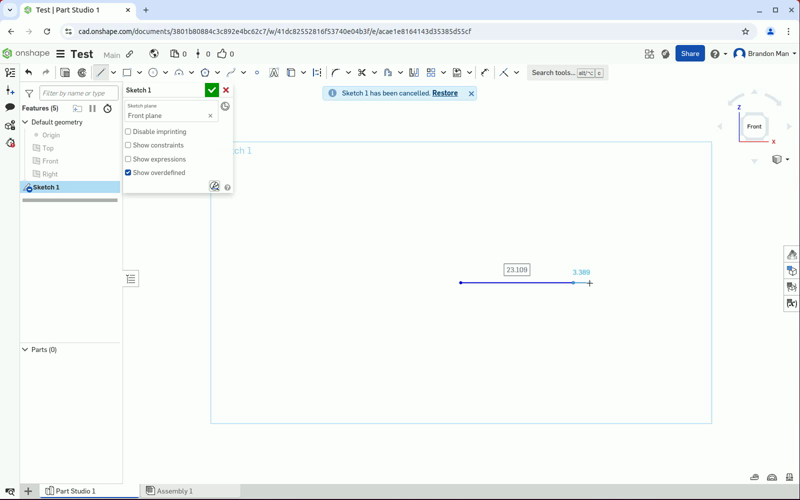
mouse_move(573, 252)
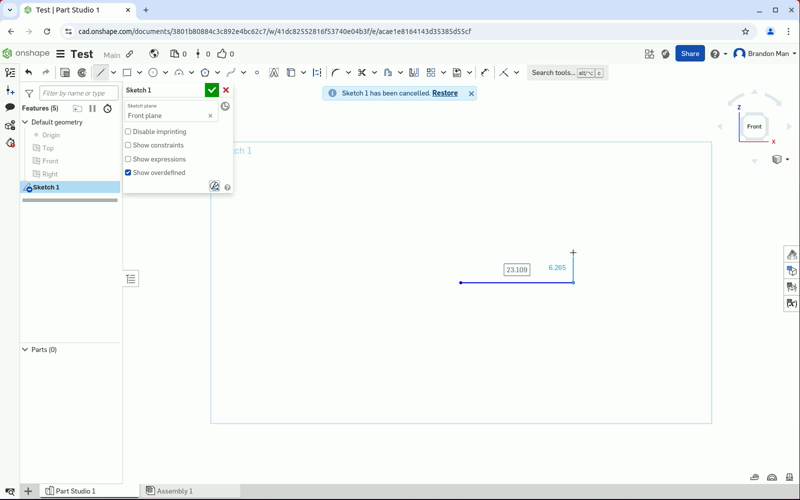
click(573, 252)
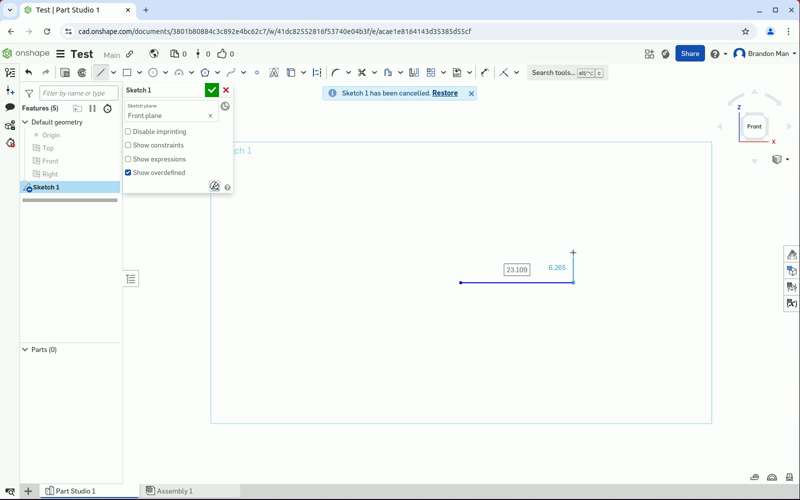
key_up(shift)
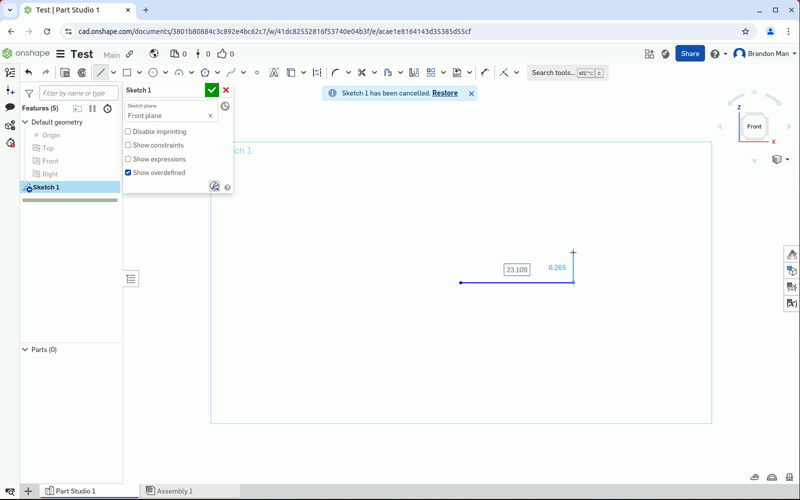
key_down(shift)
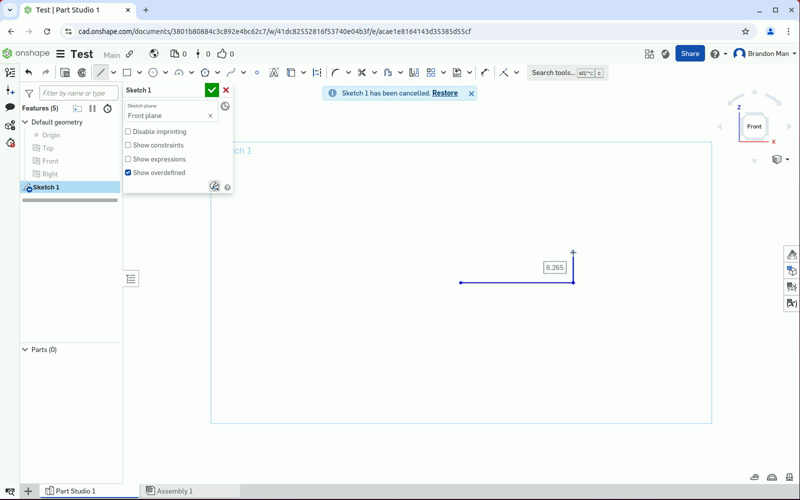
mouse_move(460, 252)
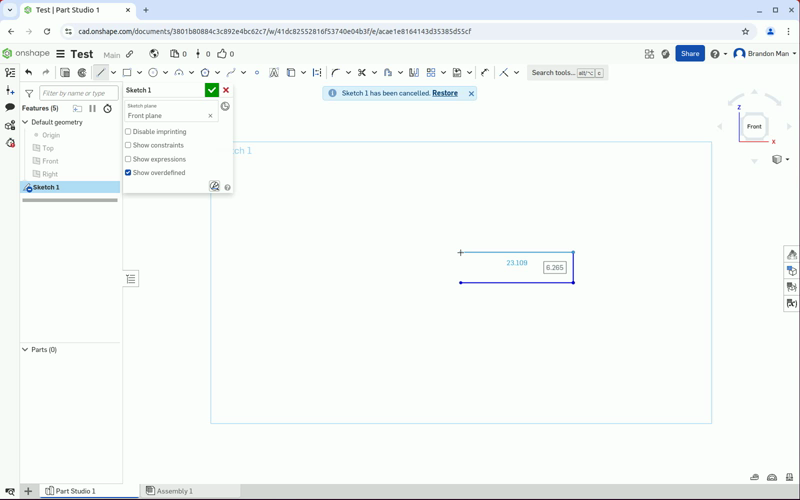
click(460, 252)
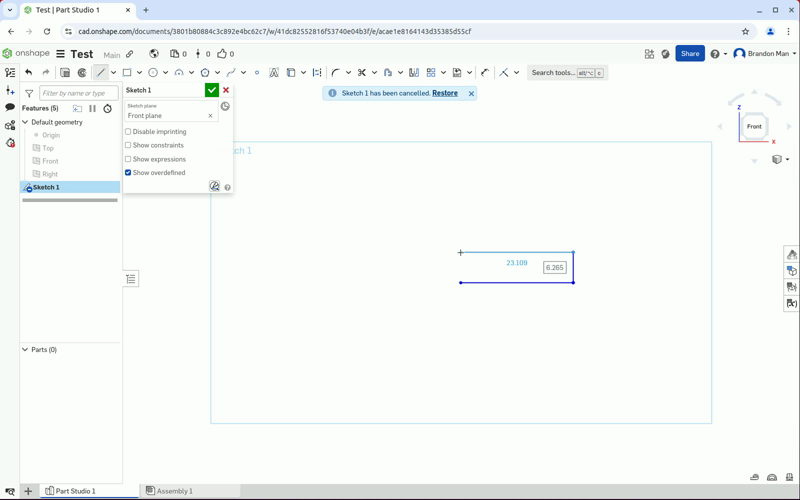
key_up(shift)
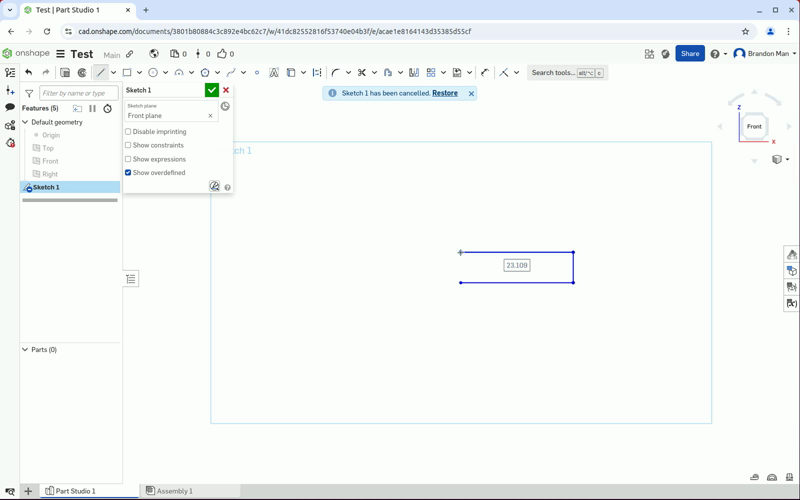
mouse_move(490, 252)
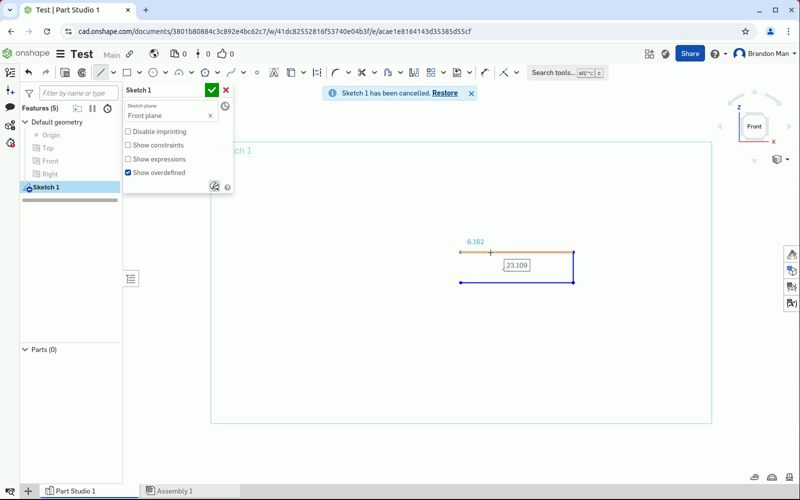
key_down(shift)
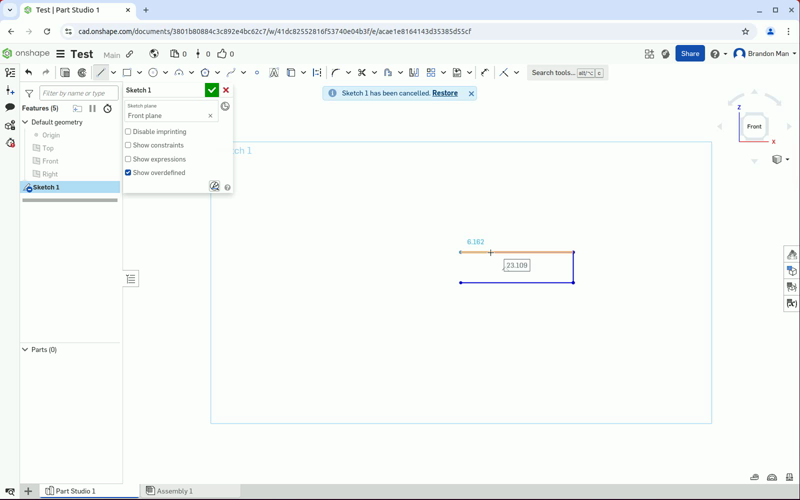
mouse_move(460, 282)
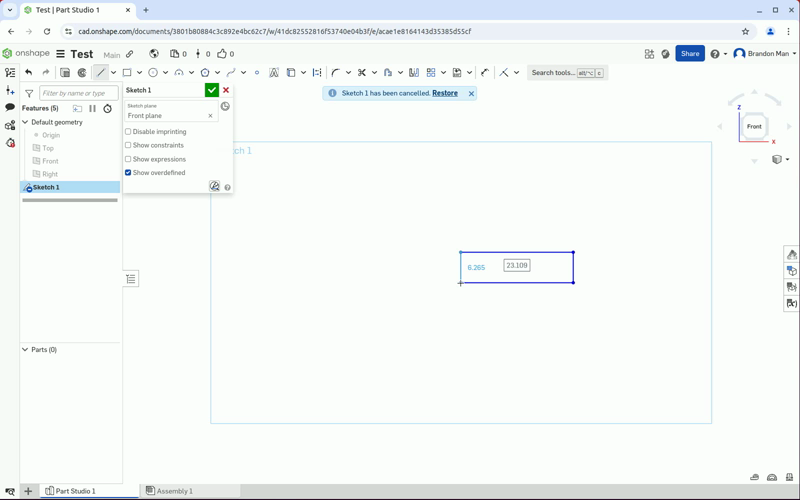
key_up(shift)
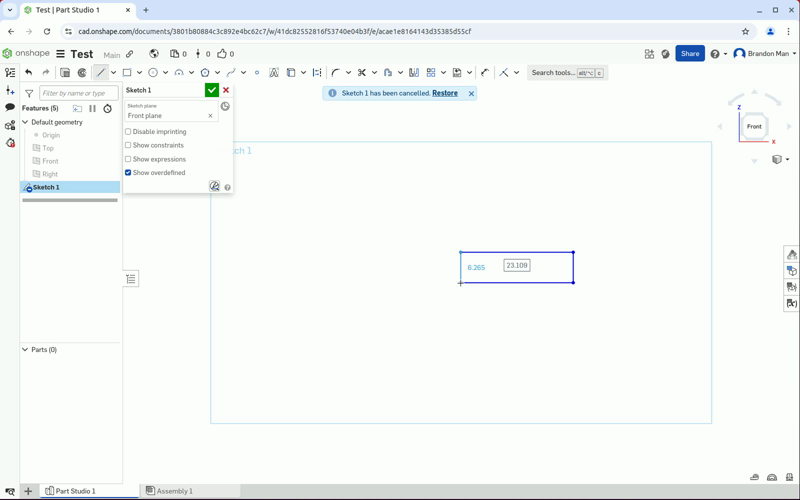
click(460, 282)
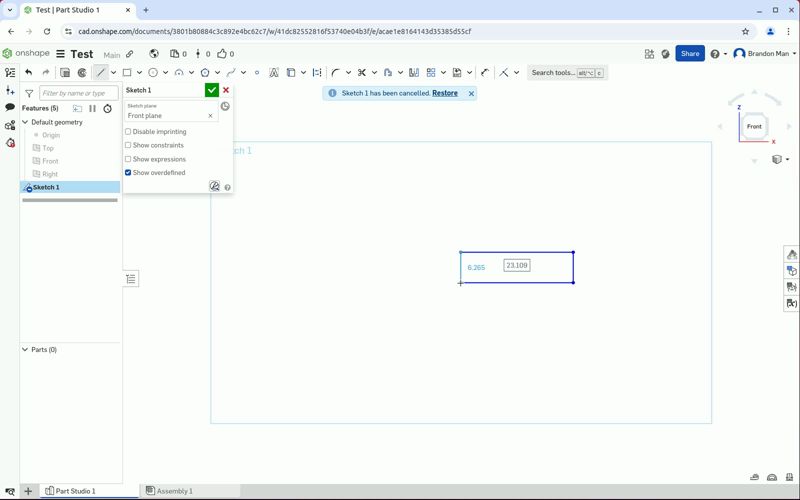
key(esc)
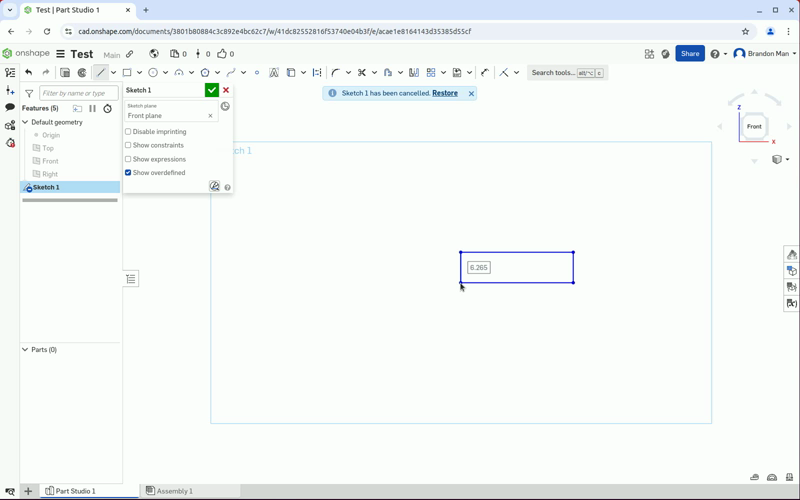
mouse_move(552, 270)
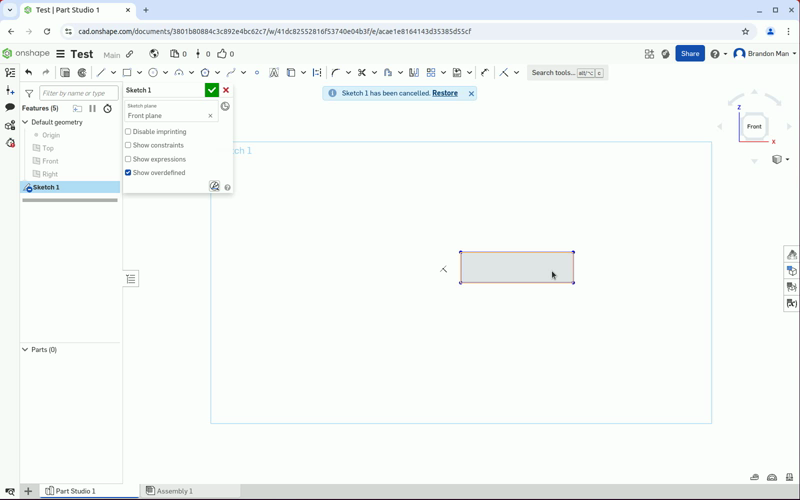
click(552, 270)
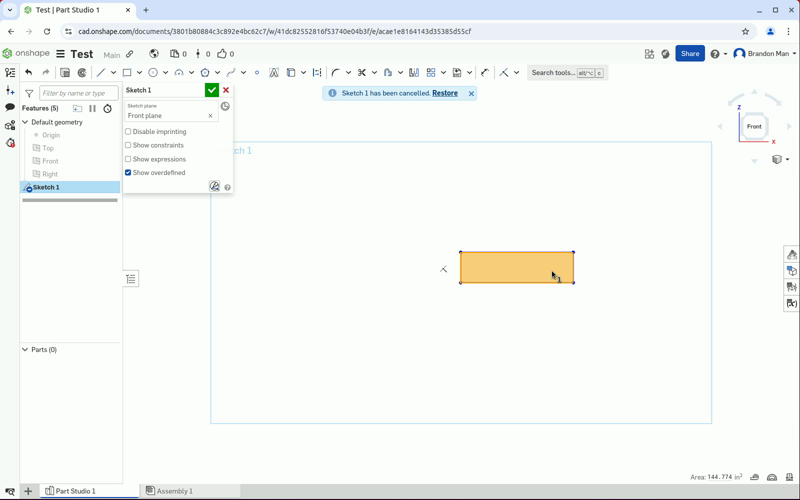
mouse_move(73, 352)
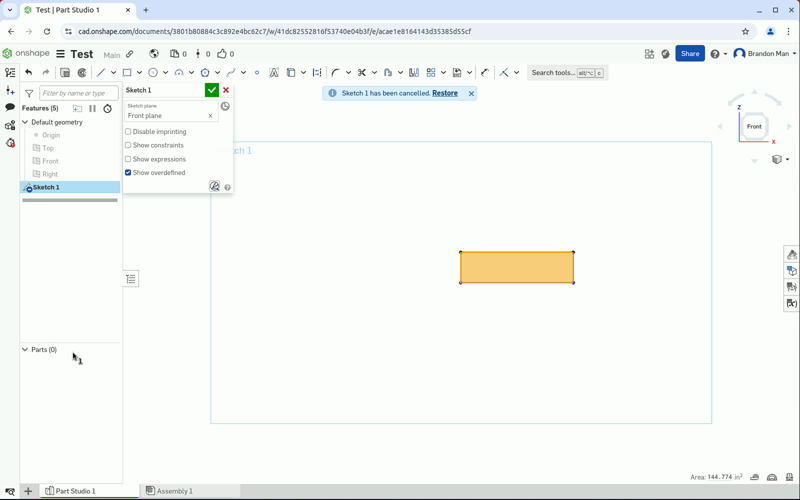
key(shift+y)
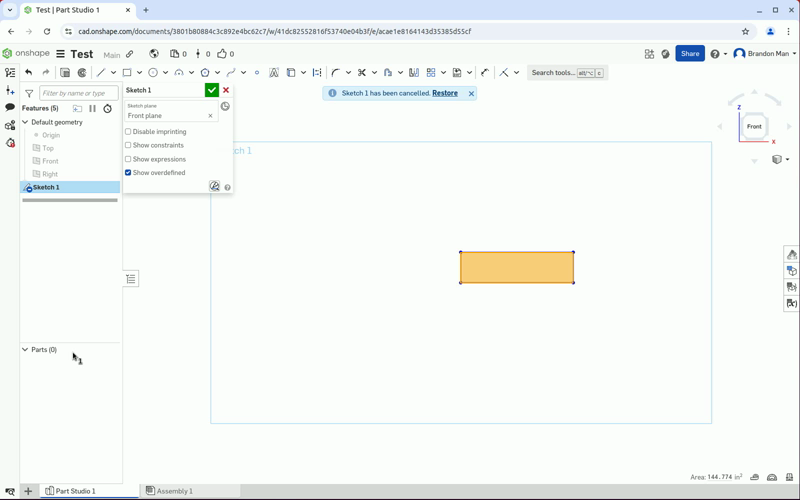
key(shift+e)
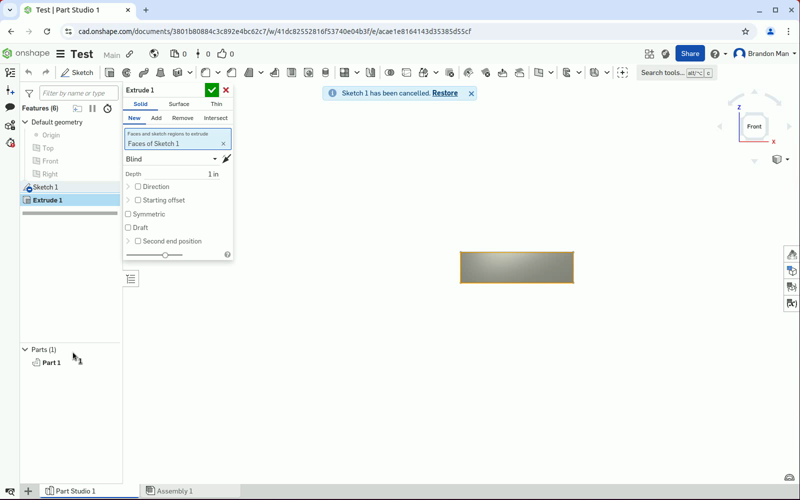
mouse_move(143, 106)
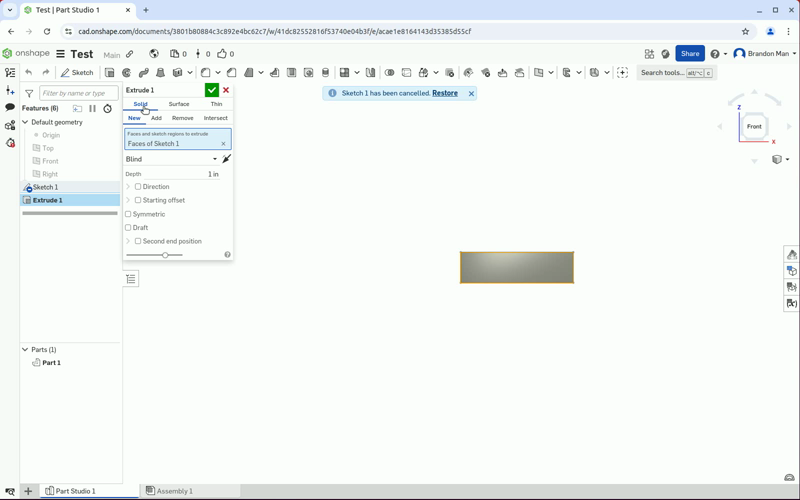
click(143, 106)
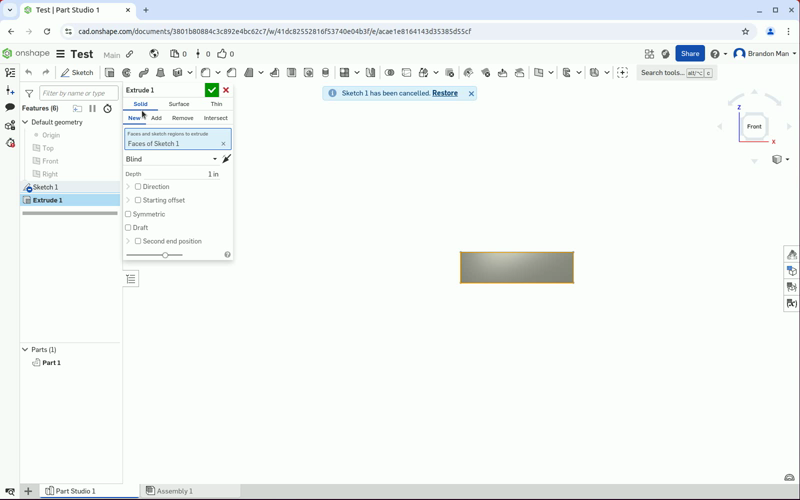
mouse_move(137, 120)
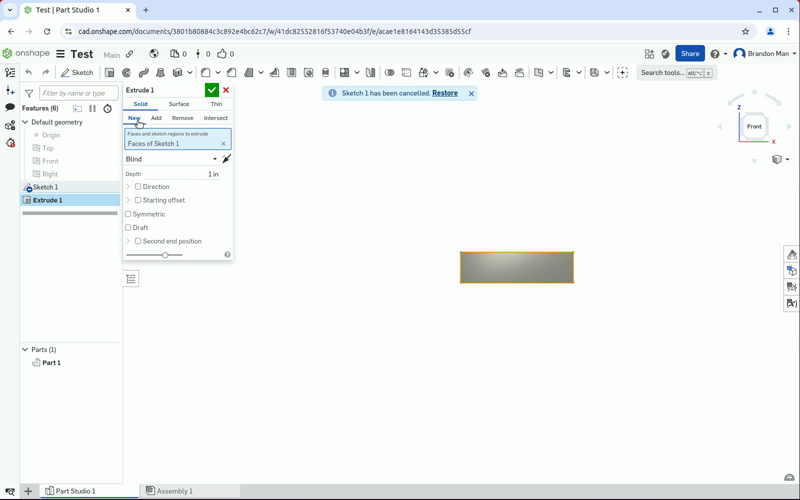
click(137, 120)
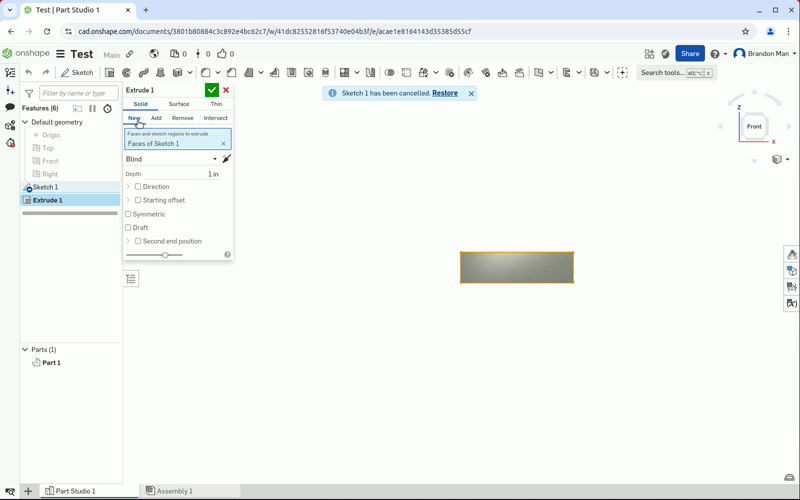
key(tab, 4)
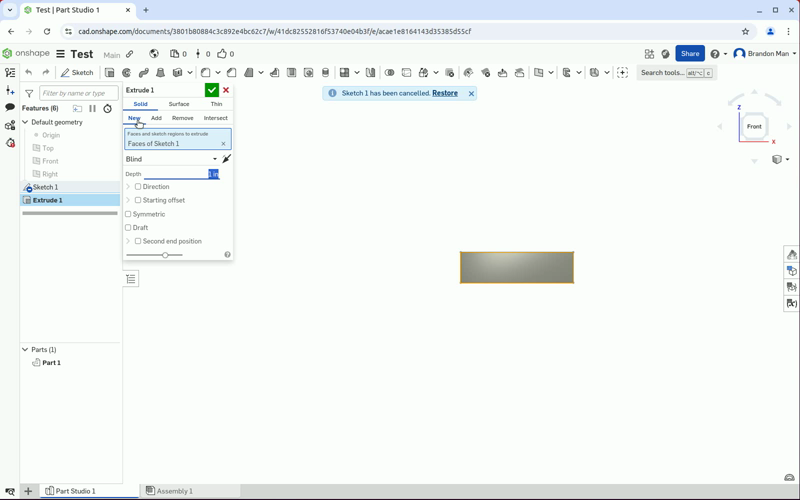
text(0.963)
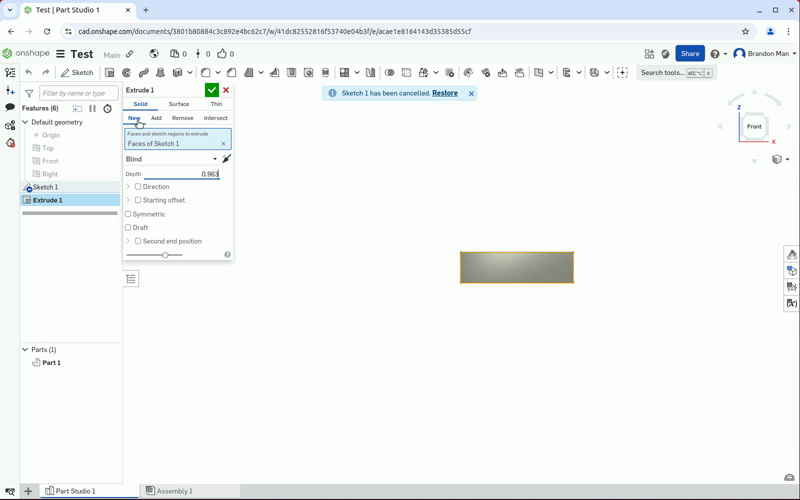
key(enter)
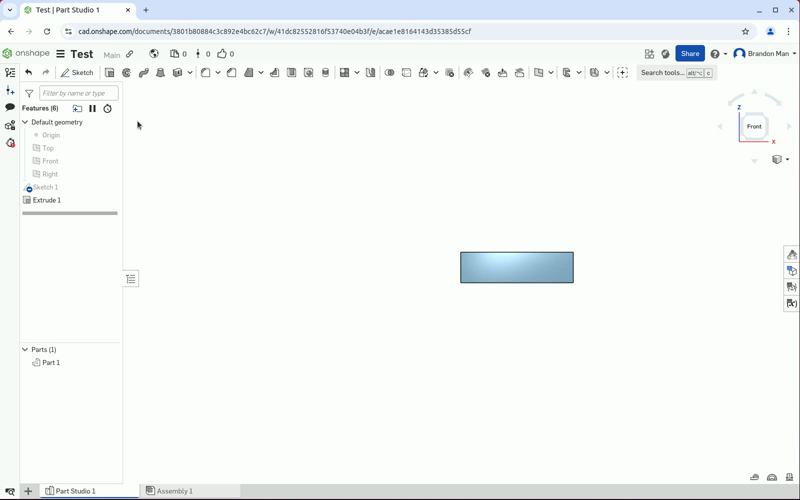
key(shift+h)
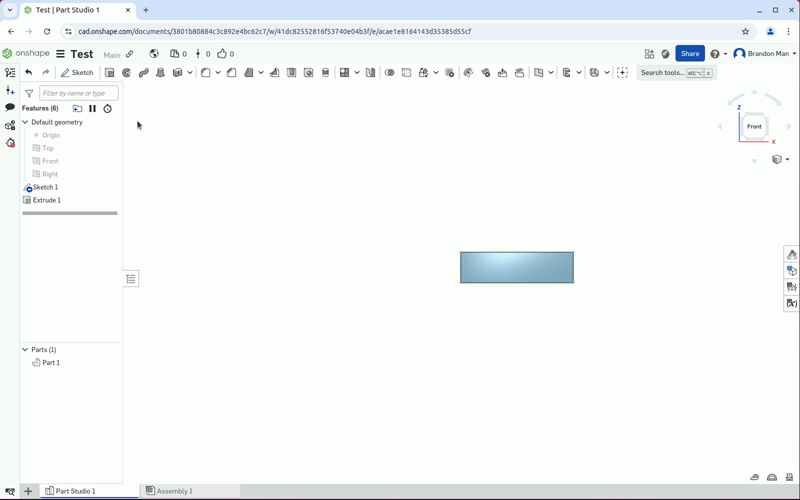
key(shift+h)
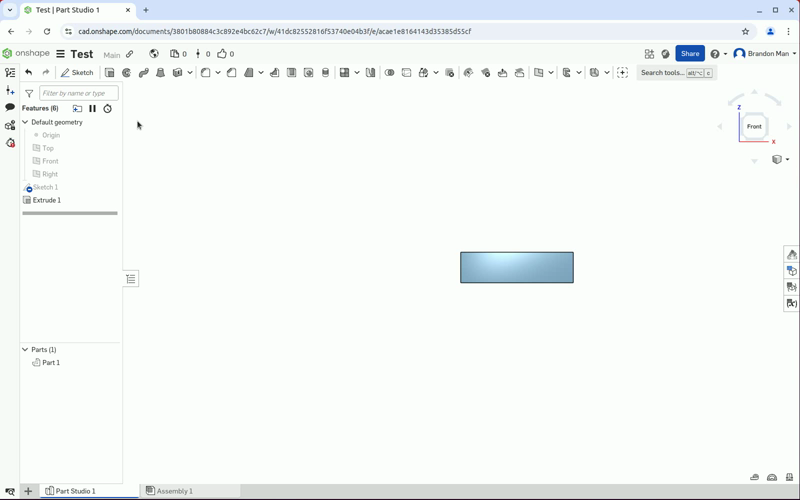
mouse_move(73, 189)
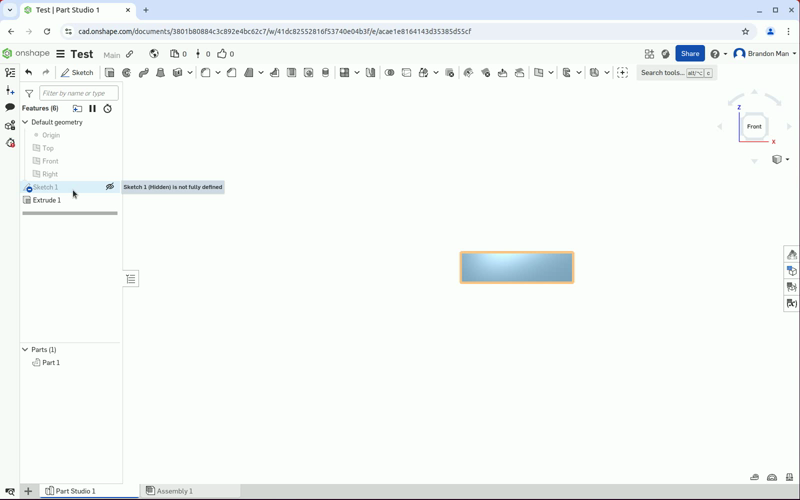
click(73, 189)
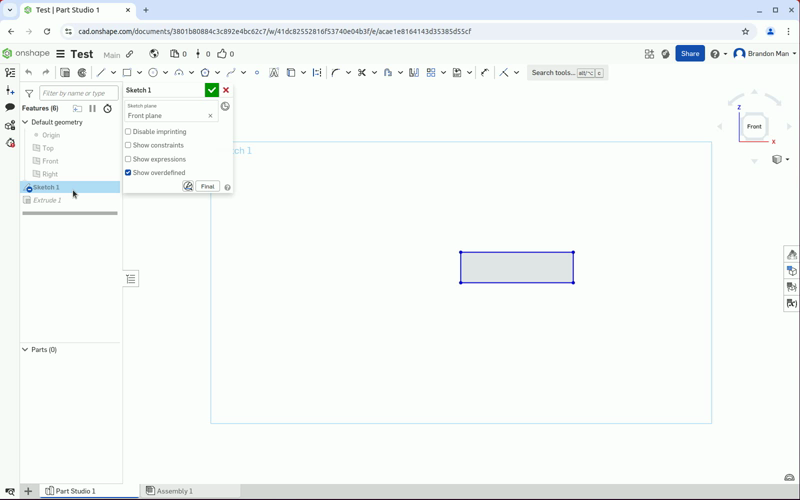
mouse_move(229, 92)
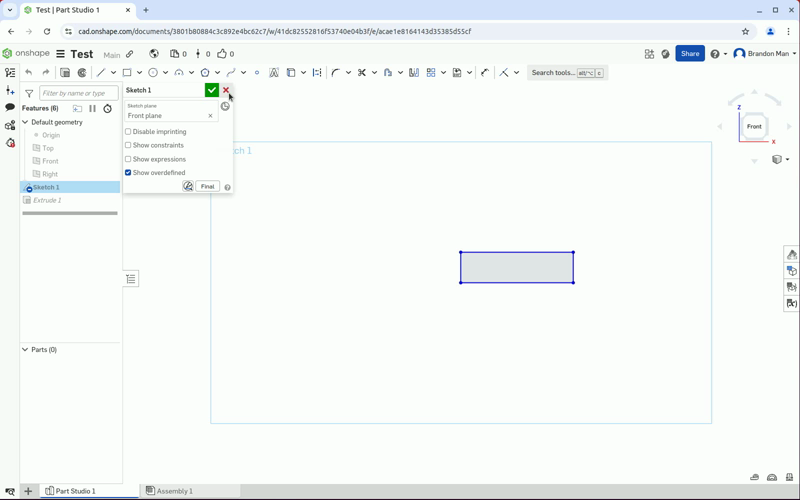
click(229, 92)
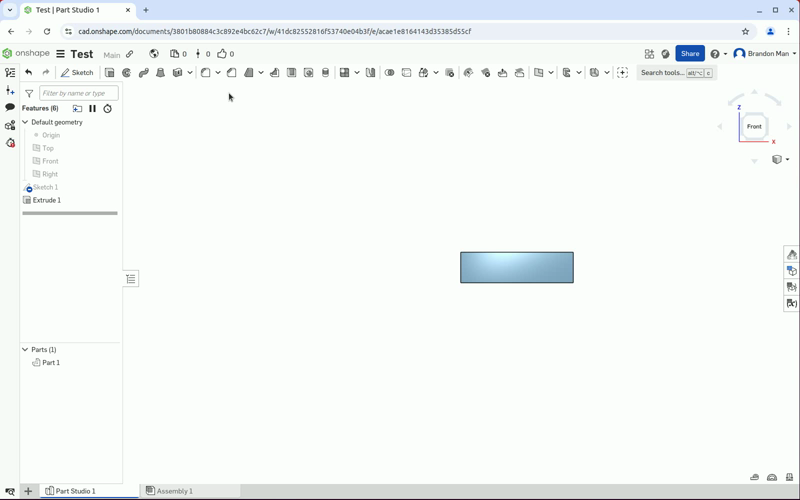
mouse_move(541, 75)
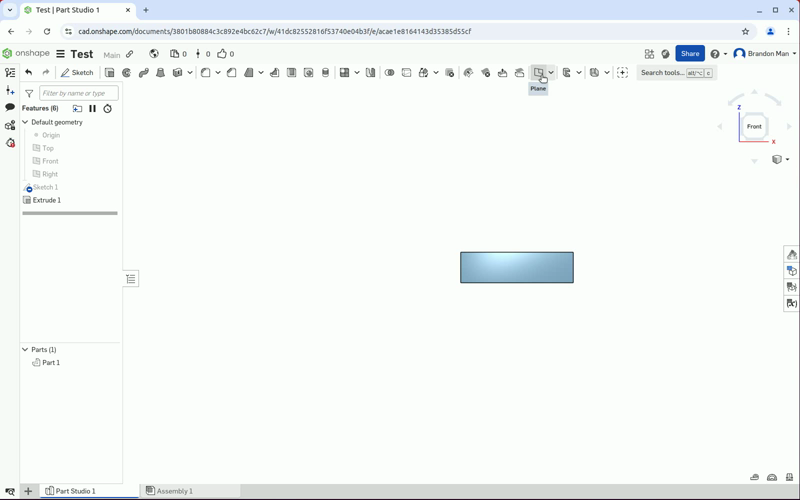
click(541, 75)
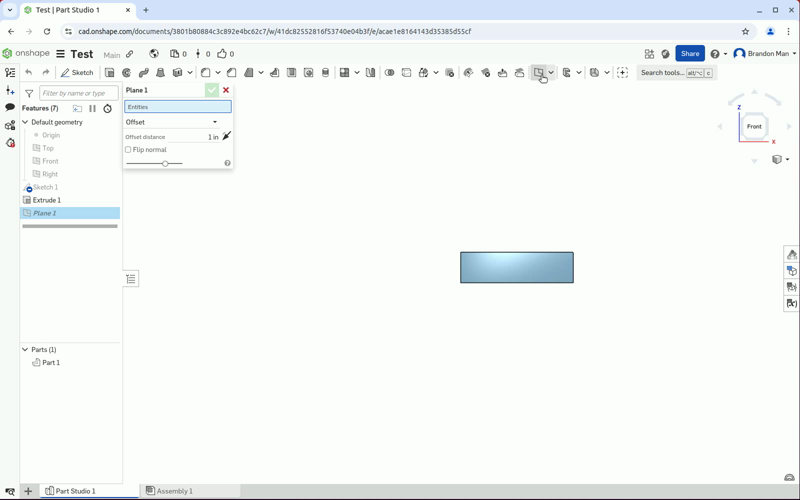
mouse_move(73, 163)
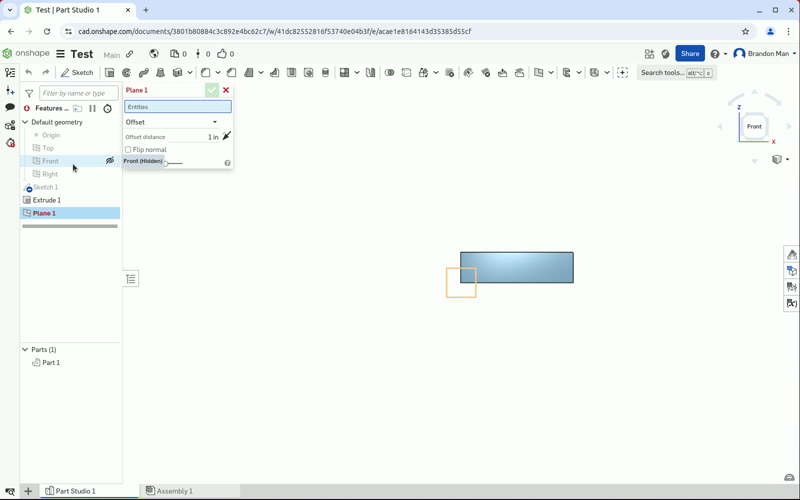
click(73, 163)
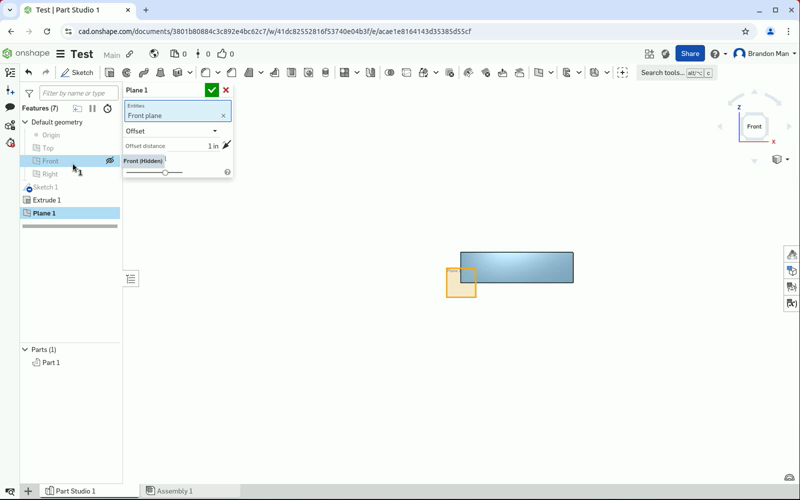
key(tab, 2)
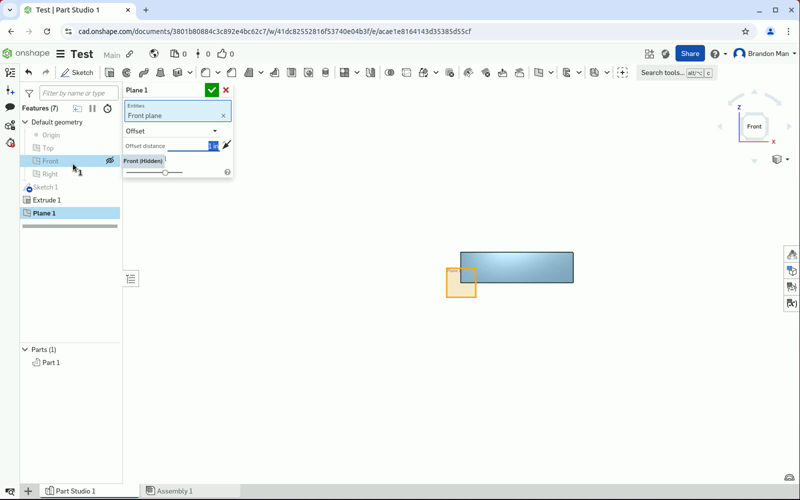
text(0.955)
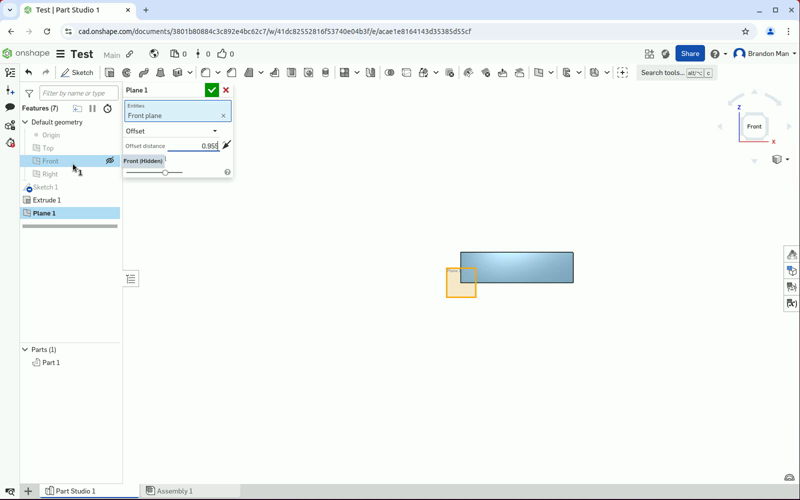
key(enter, 2)
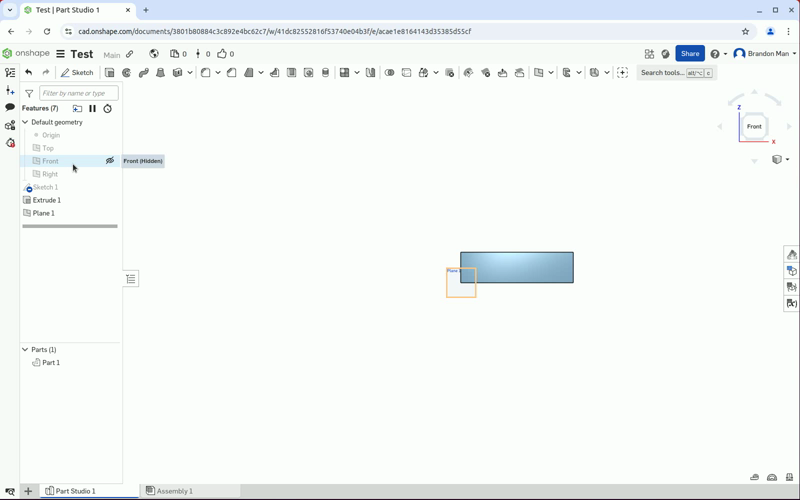
key(shift+s)
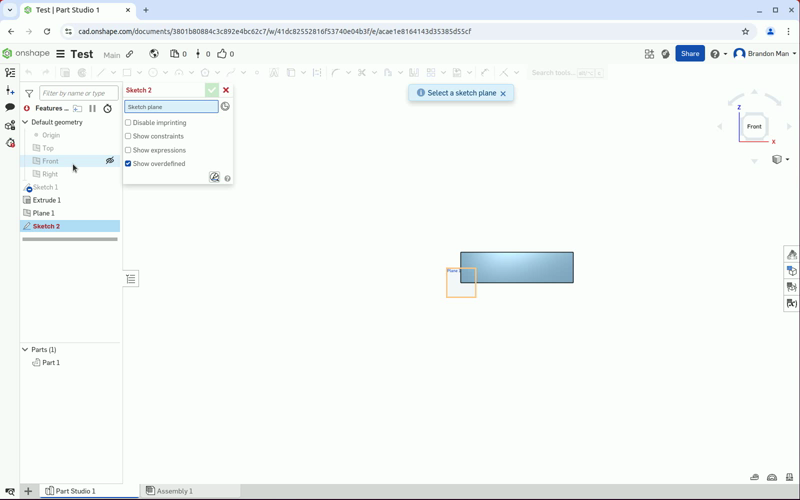
mouse_move(73, 215)
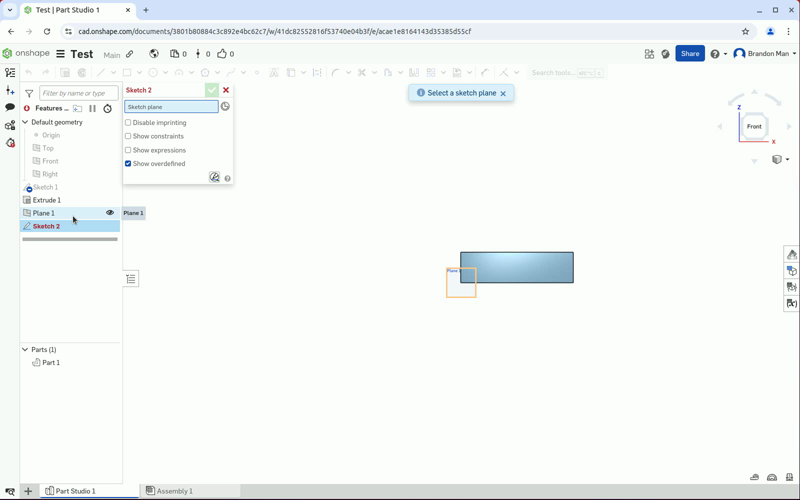
click(73, 215)
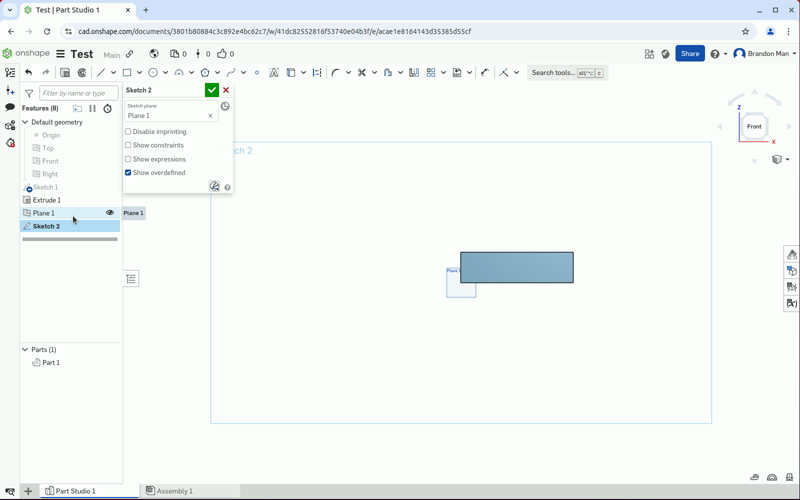
mouse_move(73, 352)
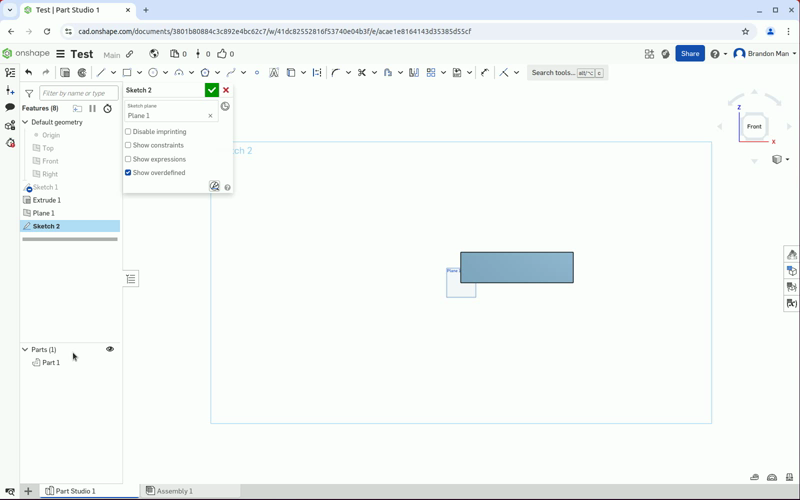
key(y)
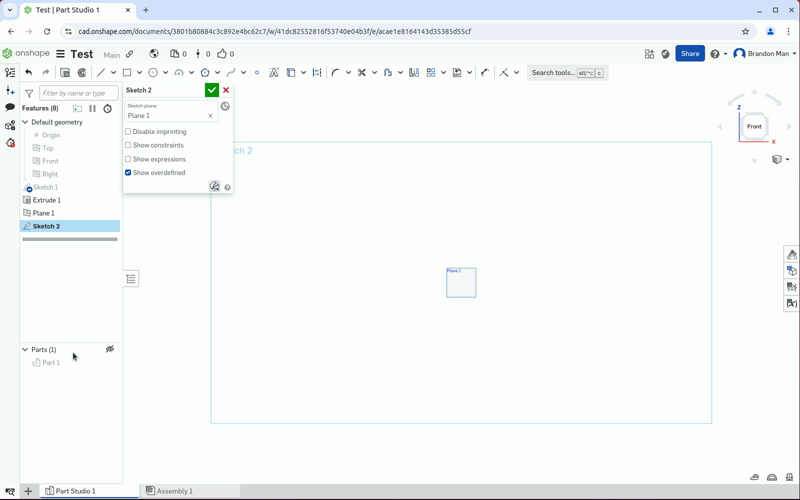
key(c)
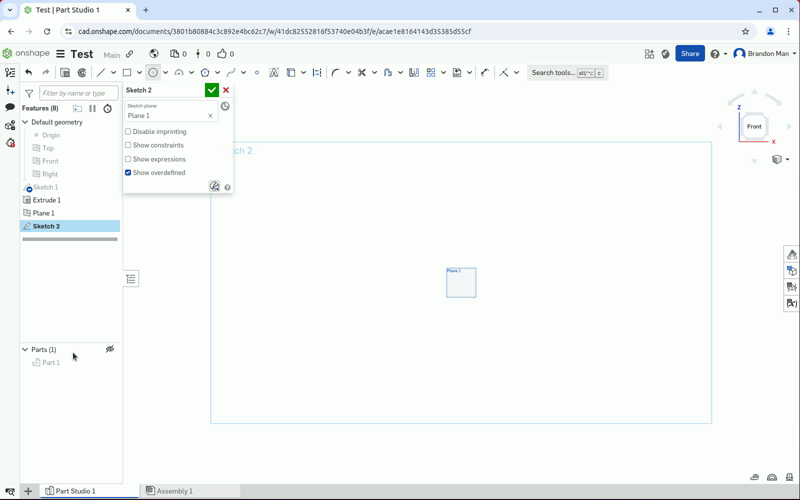
key_down(shift)
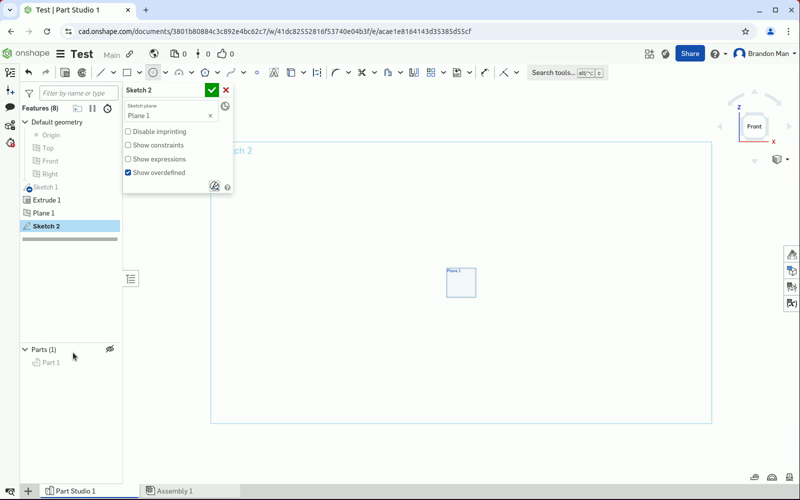
mouse_move(517, 267)
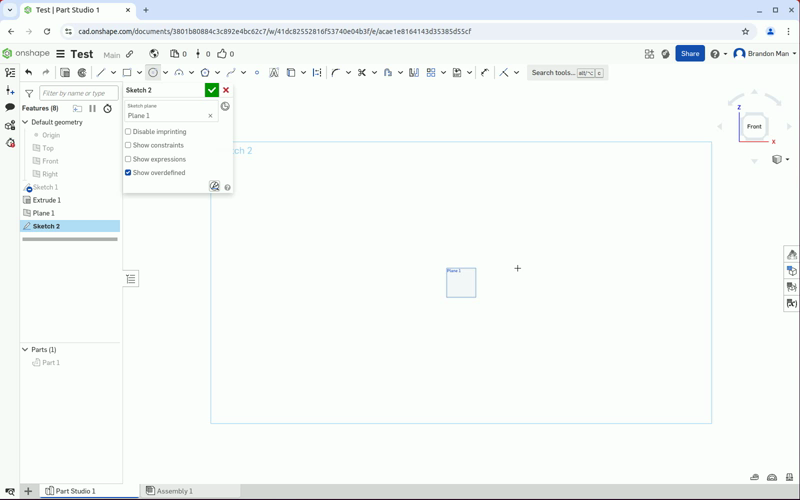
click(517, 267)
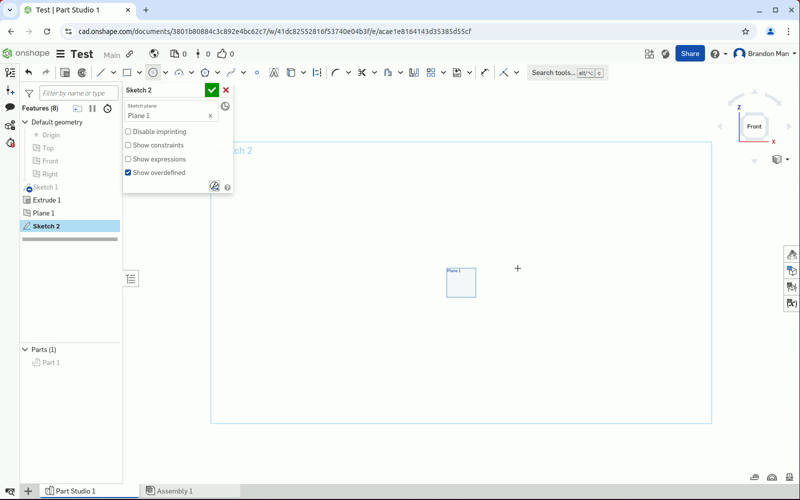
key_up(shift)
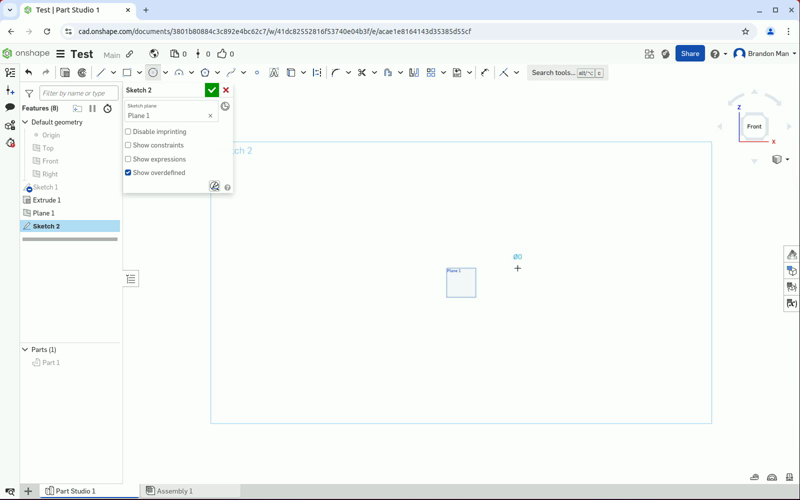
mouse_move(522, 267)
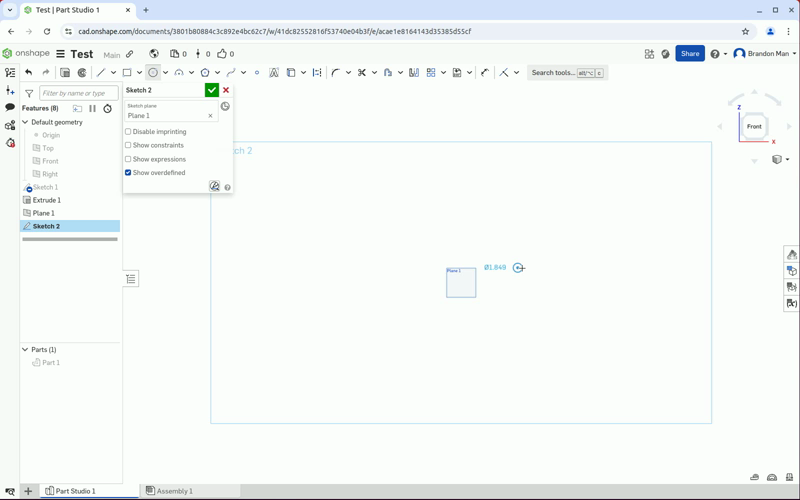
click(522, 267)
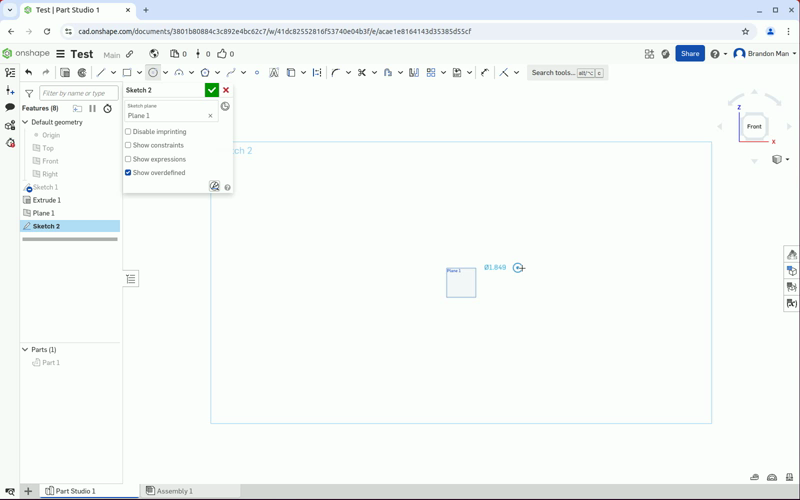
key(esc)
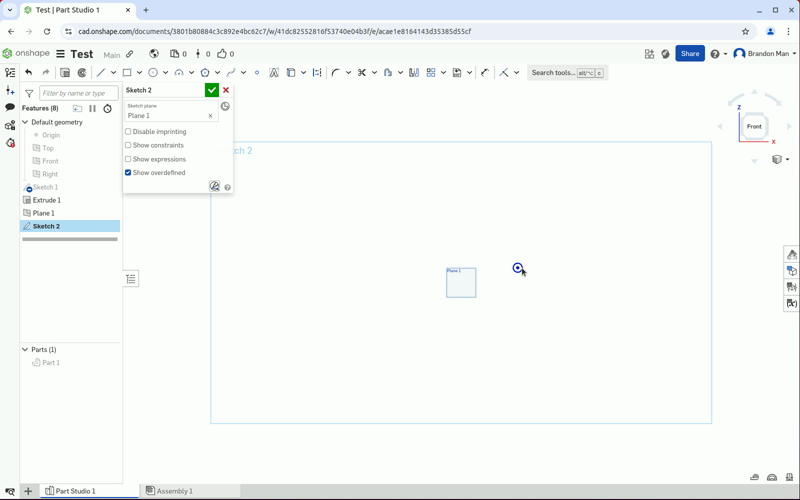
mouse_move(518, 268)
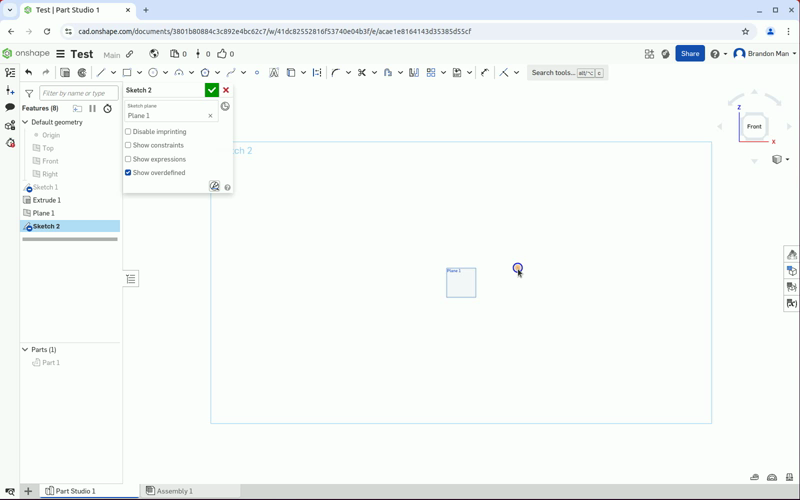
scroll(6)
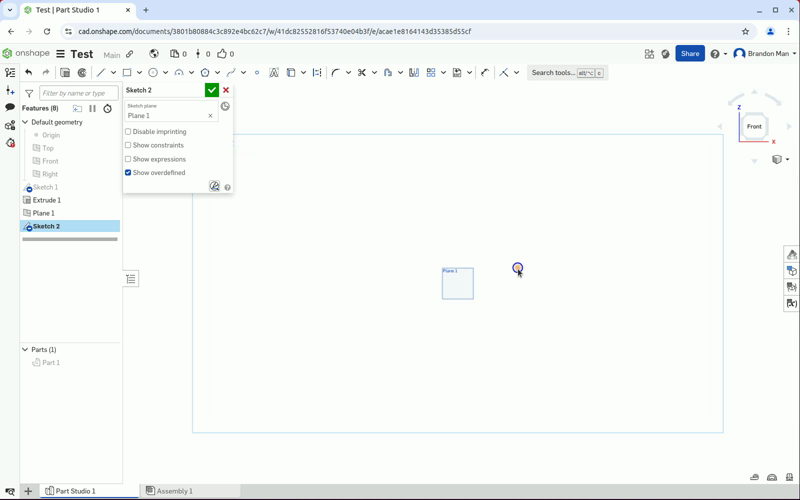
scroll(6)
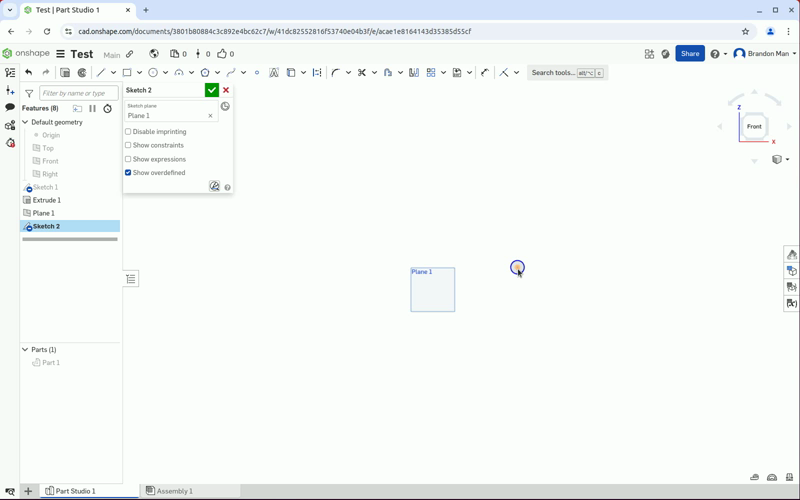
scroll(6)
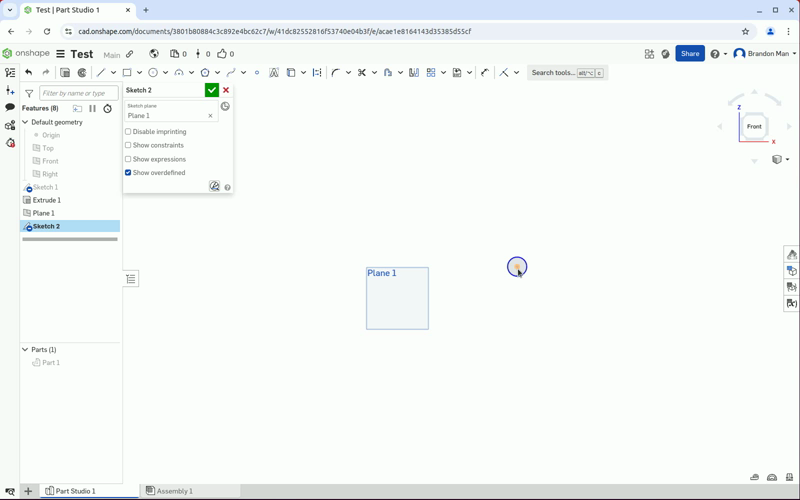
scroll(6)
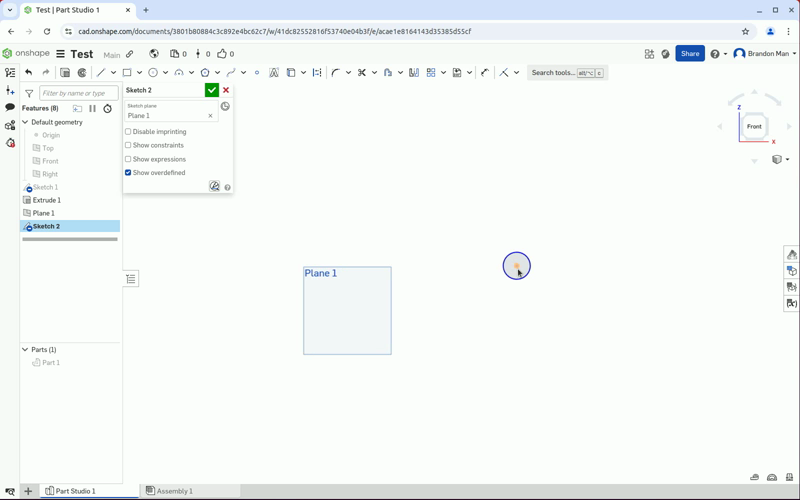
scroll(6)
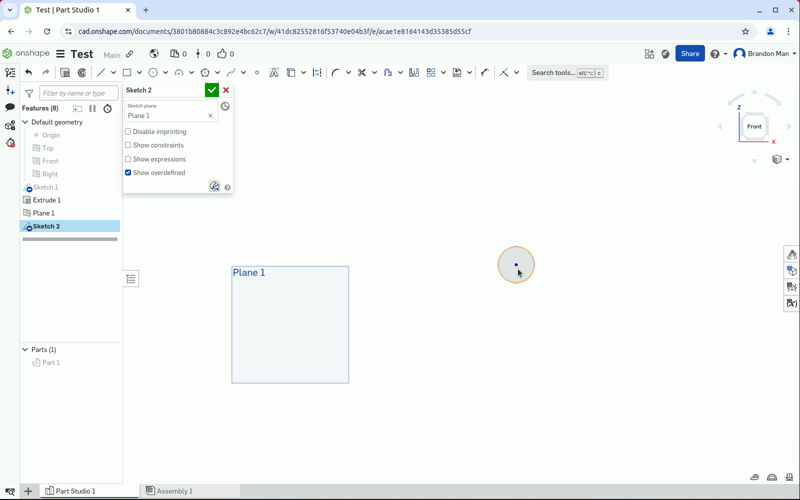
scroll(6)
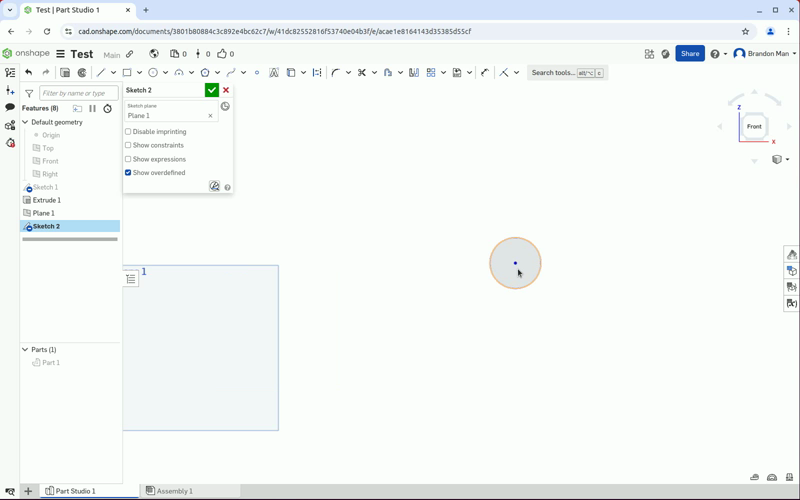
scroll(6)
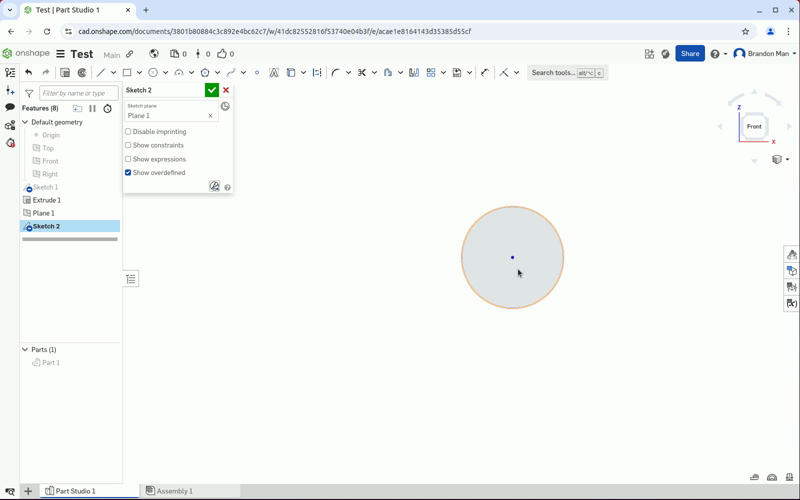
click(518, 268)
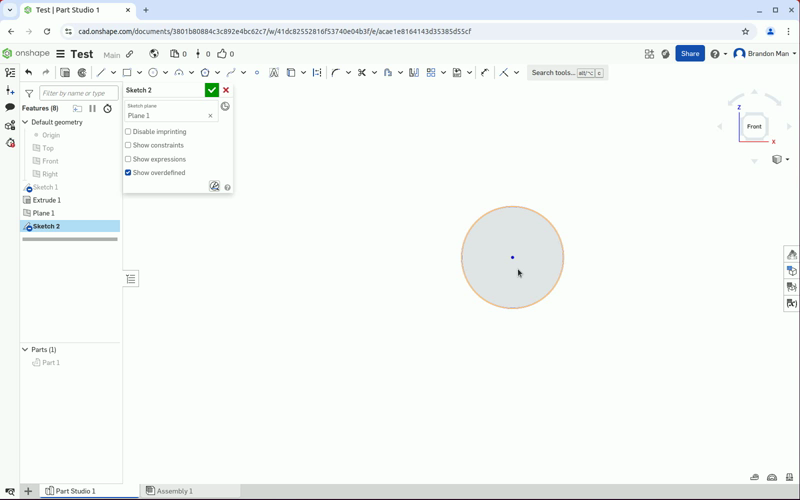
scroll(-6)
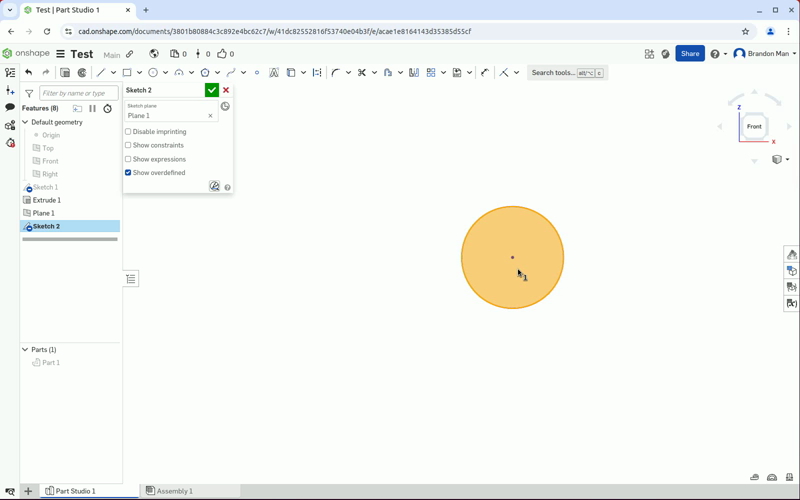
scroll(-6)
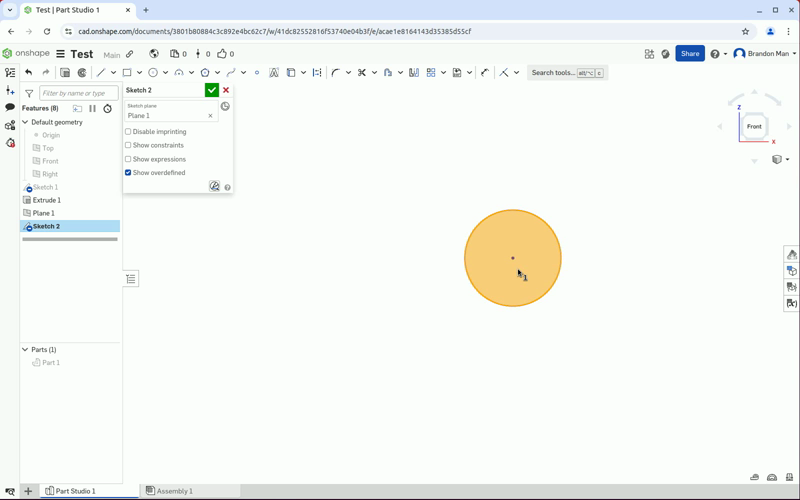
scroll(-6)
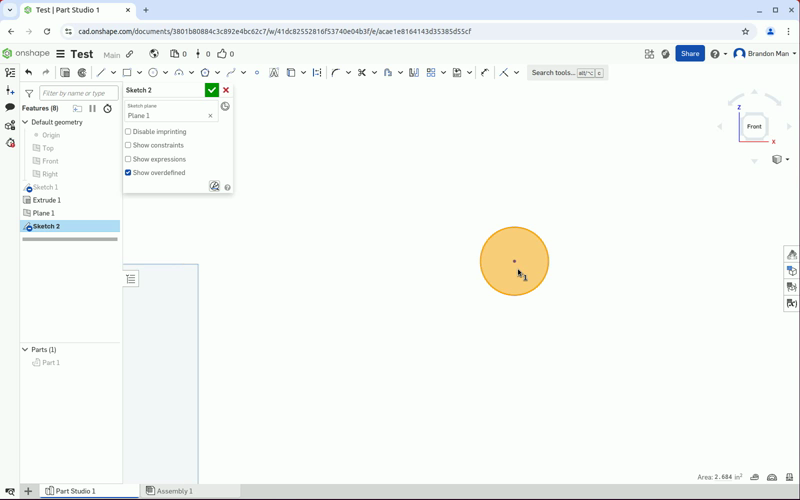
scroll(-6)
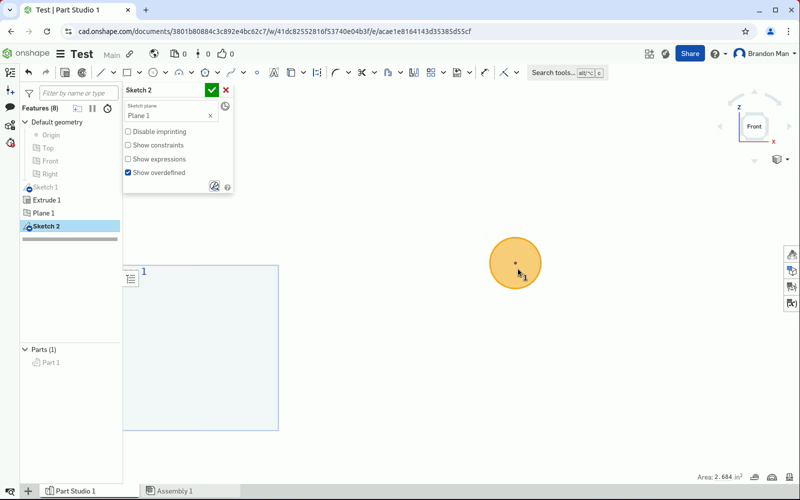
scroll(-6)
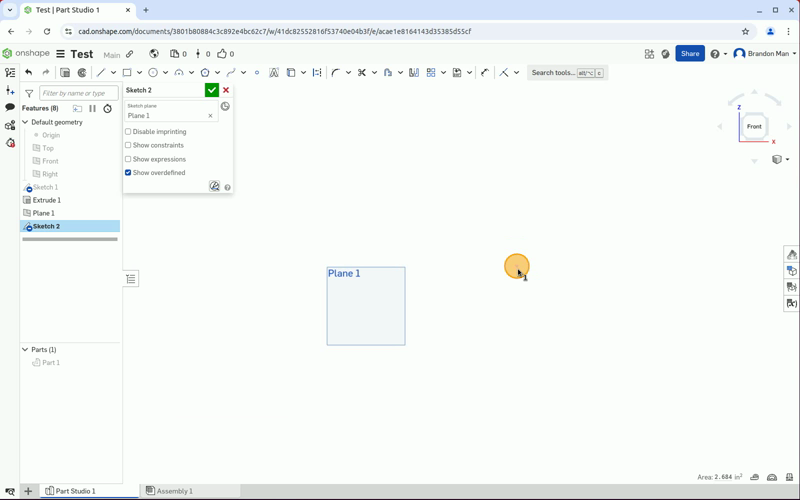
scroll(-6)
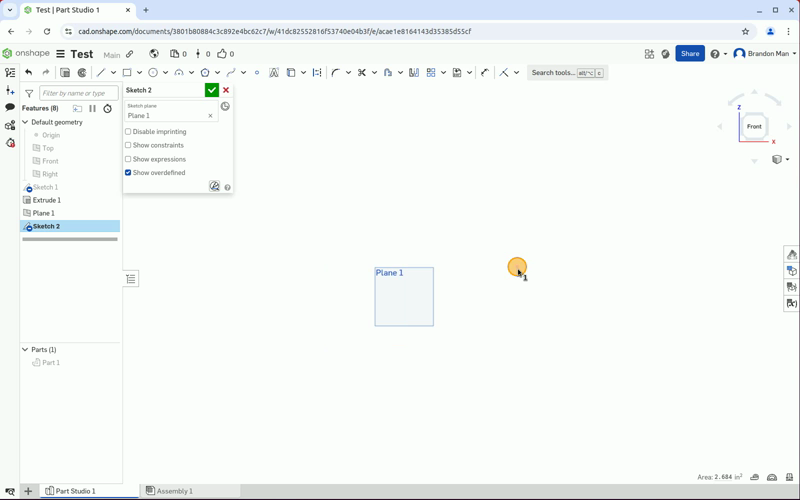
scroll(-6)
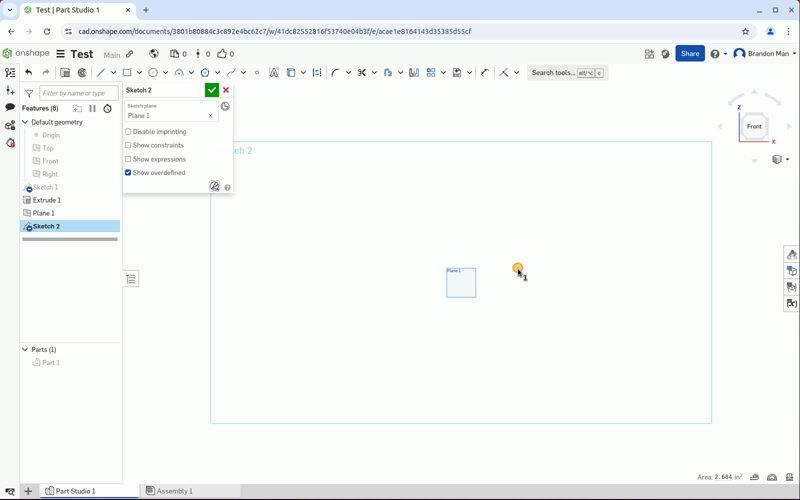
mouse_move(73, 352)
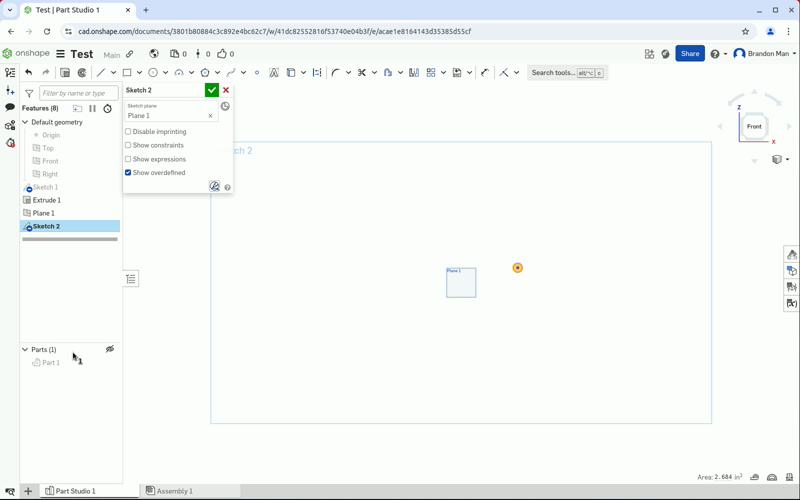
key(shift+y)
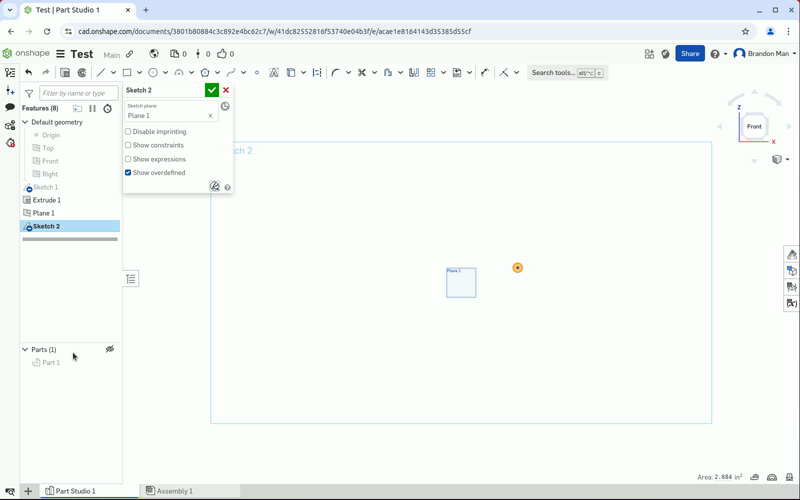
key(shift+e)
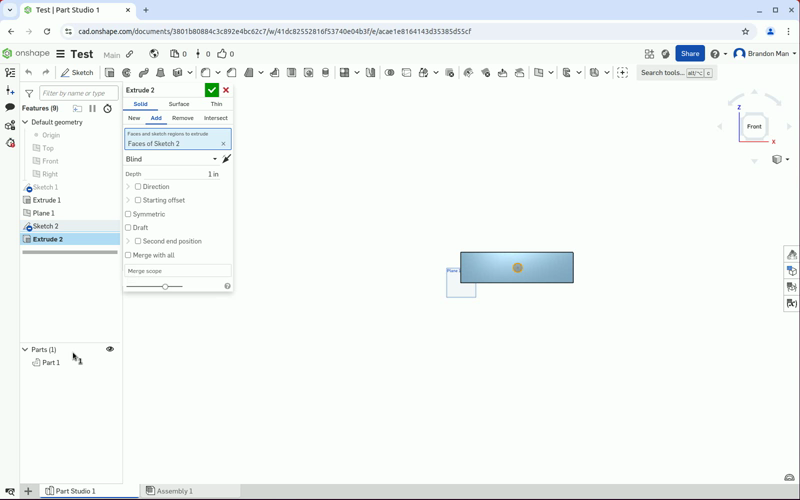
mouse_move(143, 106)
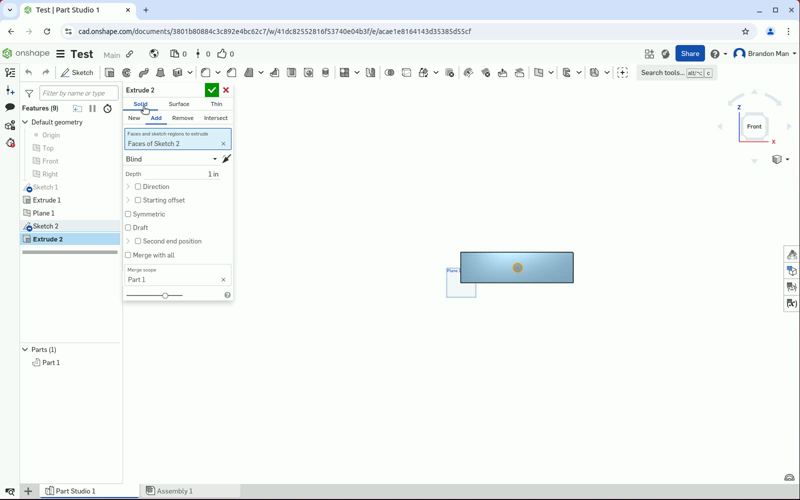
click(143, 106)
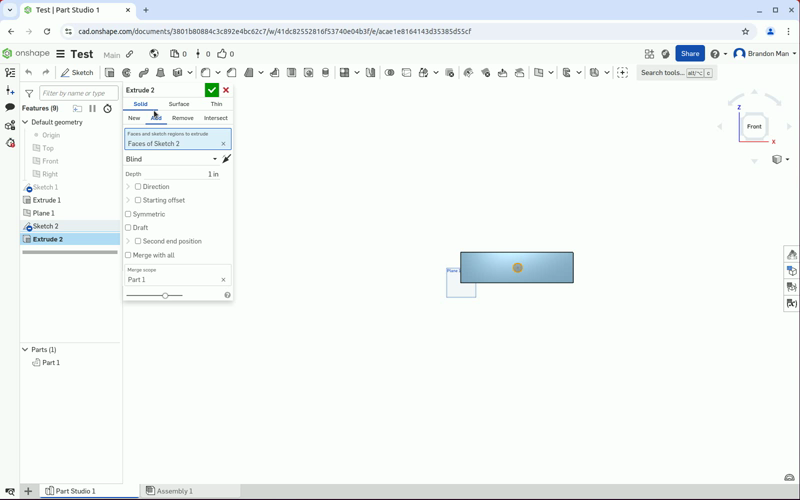
mouse_move(186, 120)
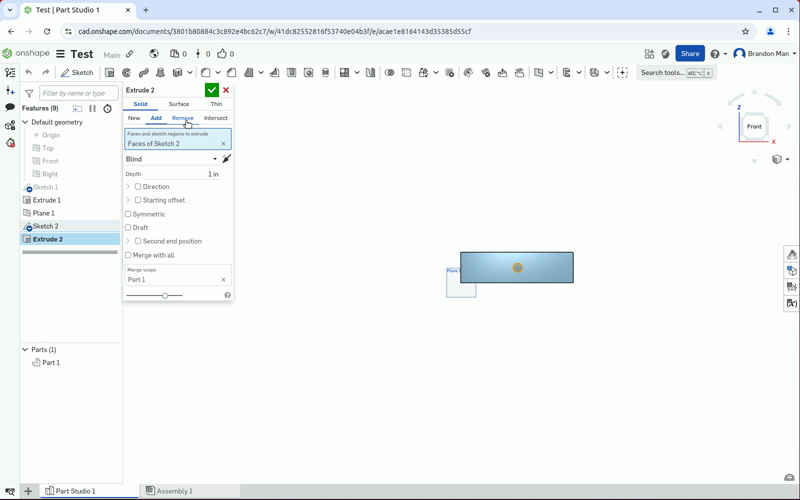
click(186, 120)
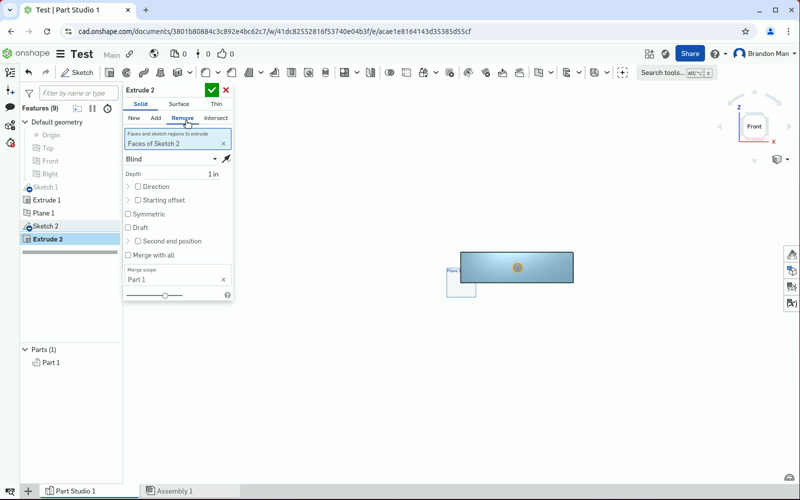
key(tab, 4)
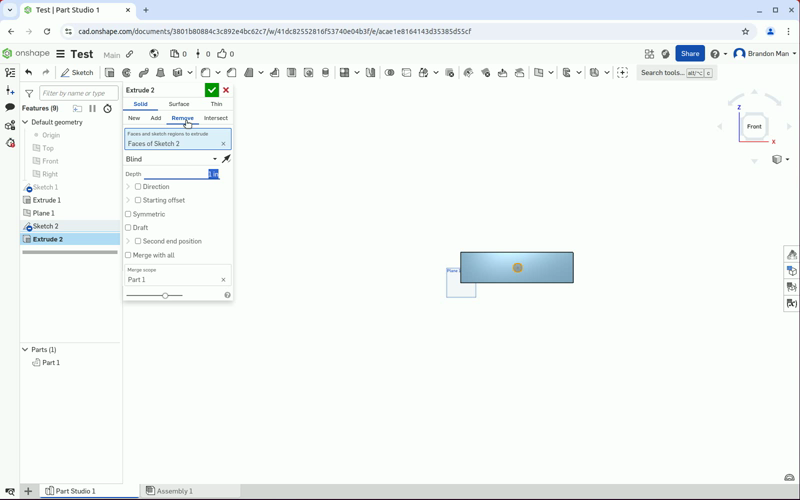
text(5.296)
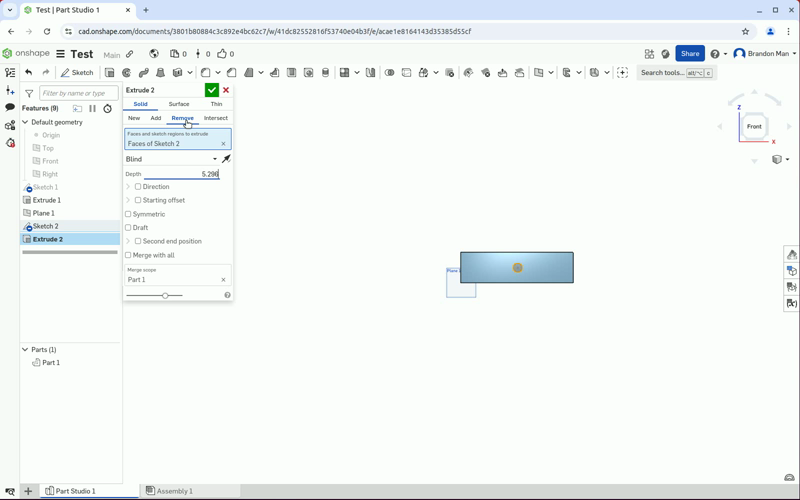
key(tab, 6)
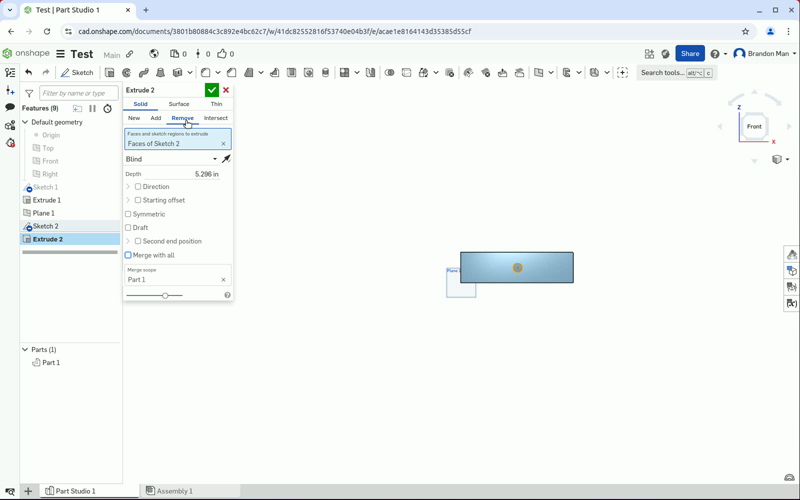
key(space)
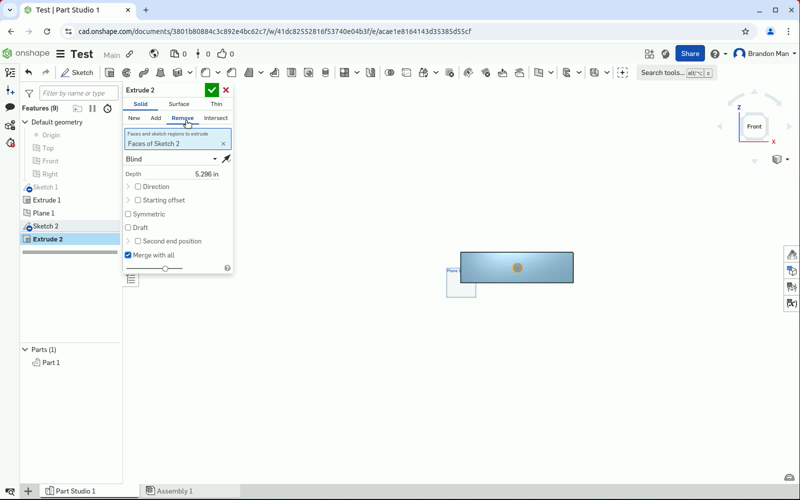
key(enter)
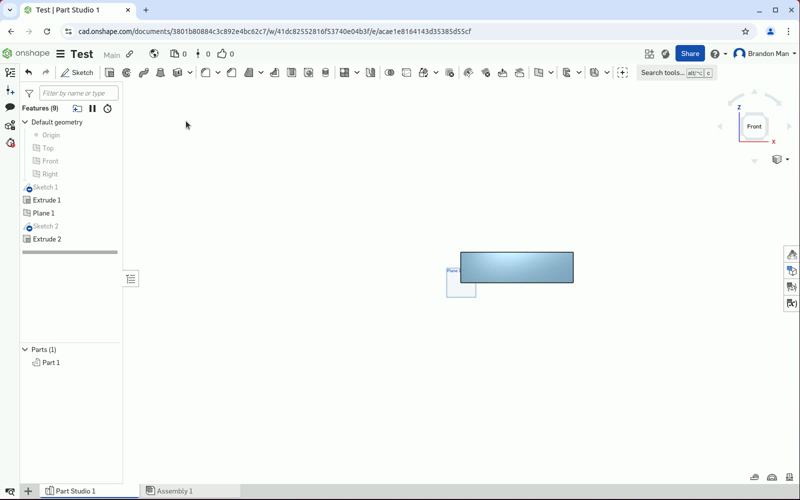
key(shift+h)
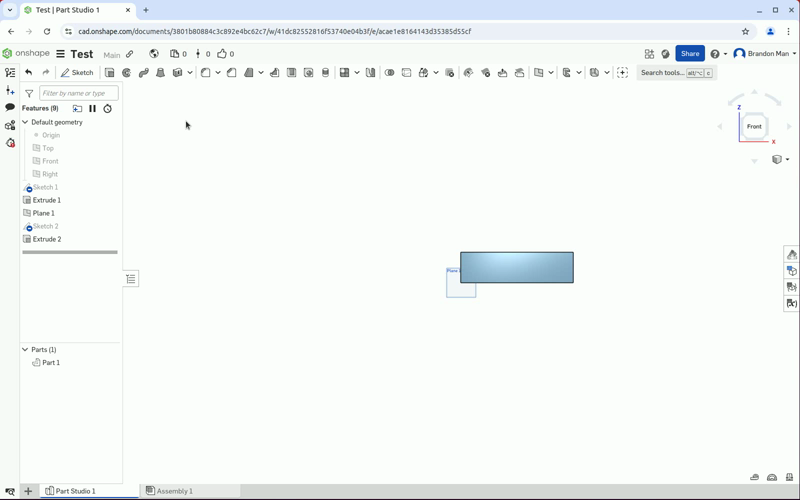
key(shift+h)
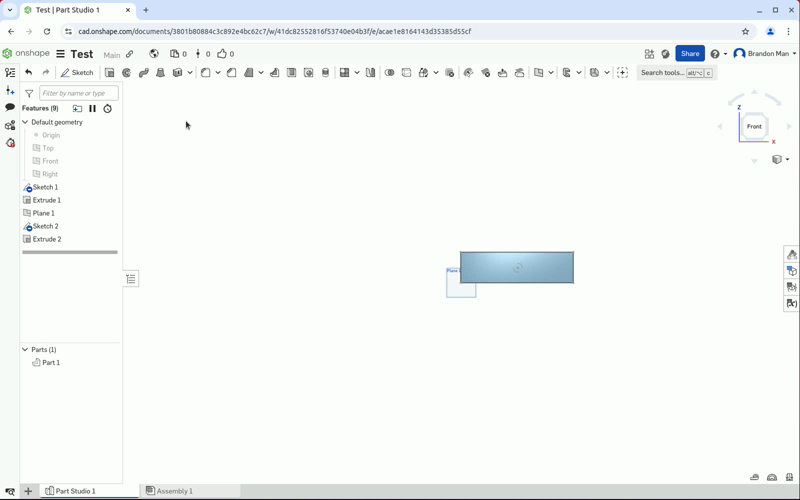
key(shift+7)
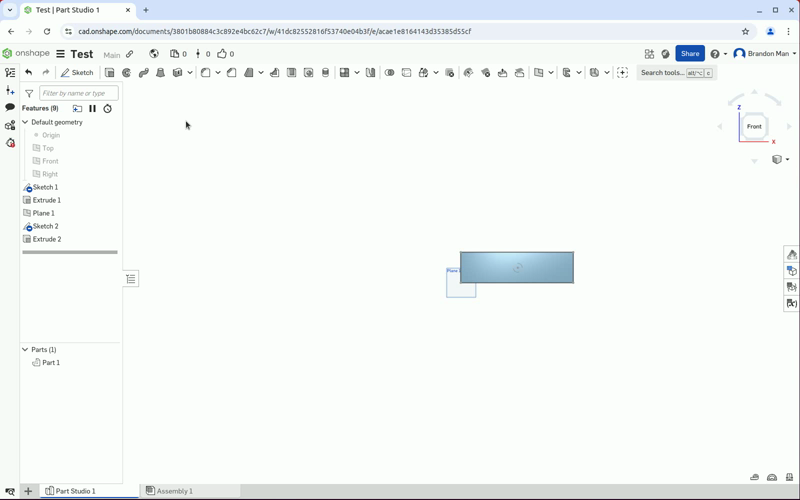
key(left, 2)
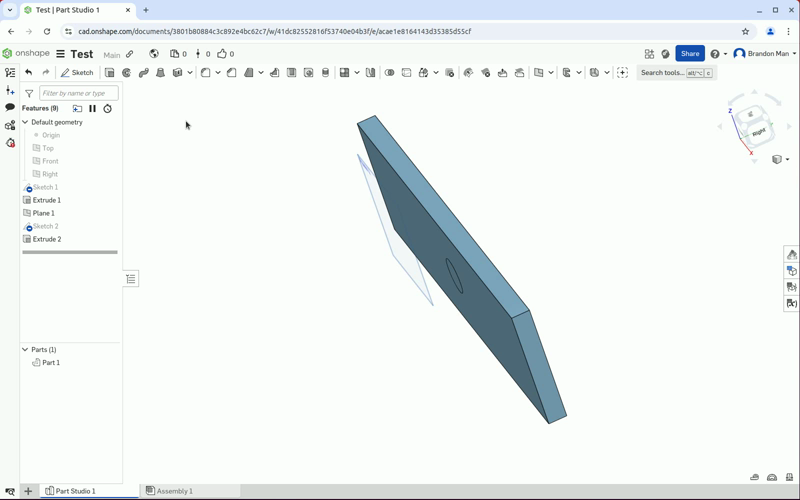
key(down, 2)
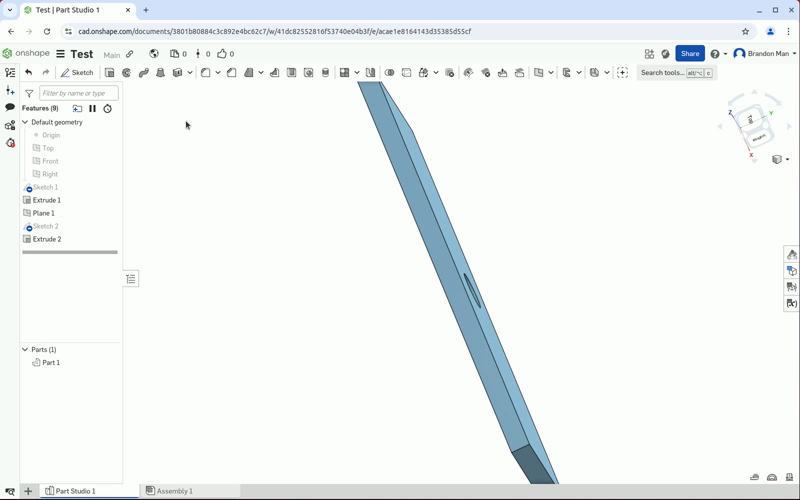
key(up, 2)
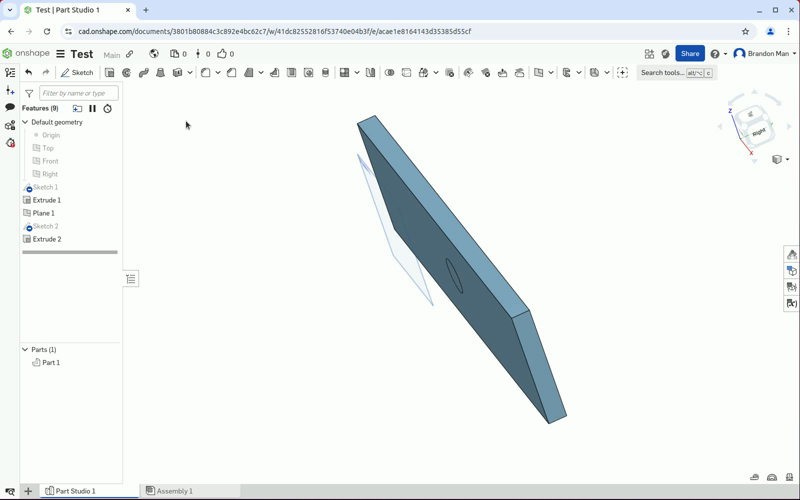
key(right, 2)
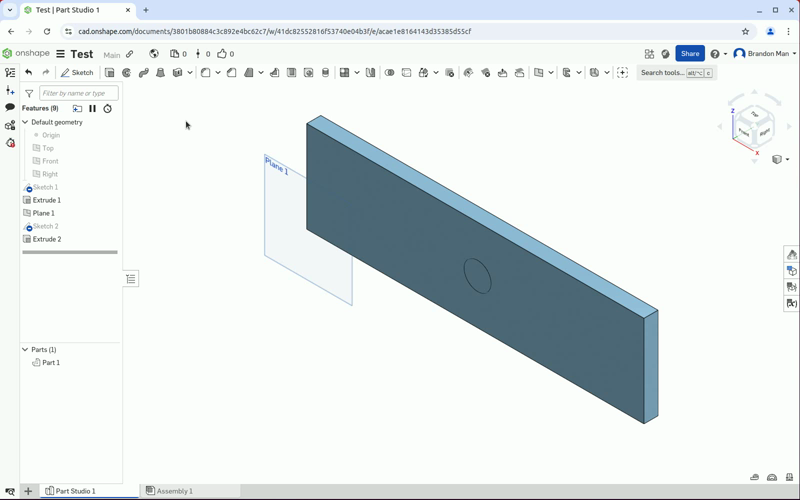
mouse_move(73, 189)
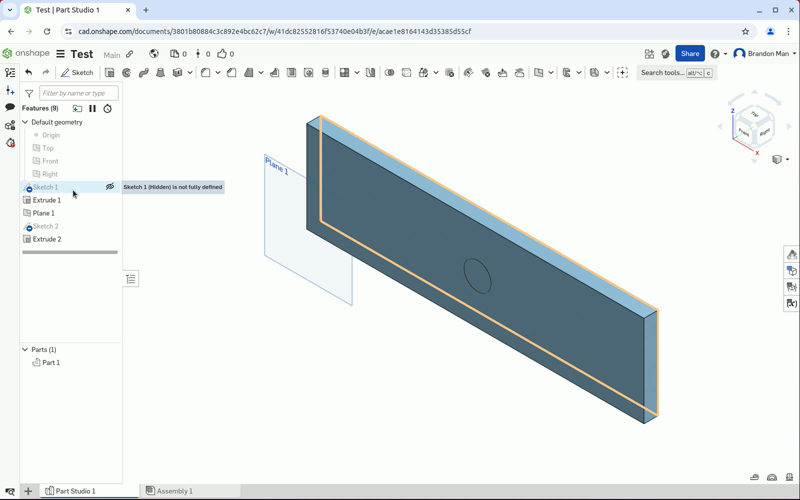
click(73, 189)